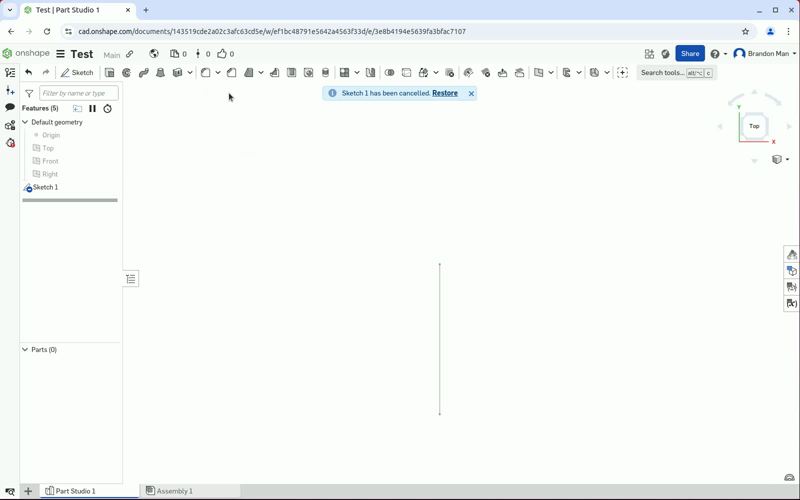
key(shift+h)
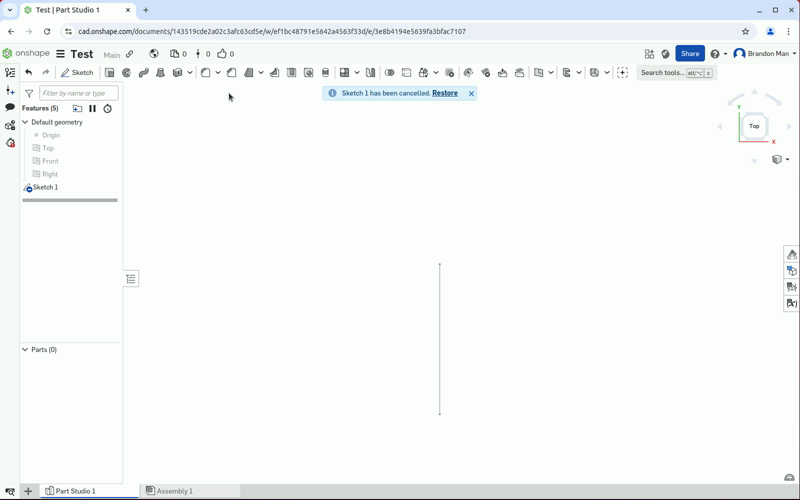
key(shift+s)
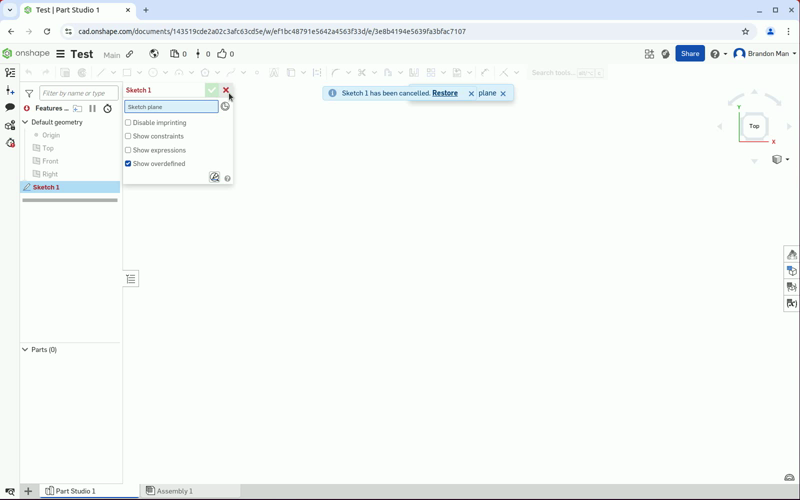
mouse_move(73, 150)
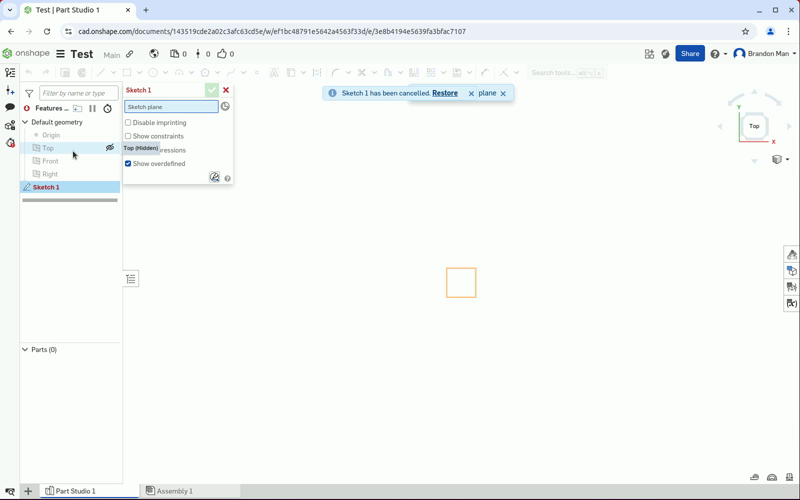
click(73, 150)
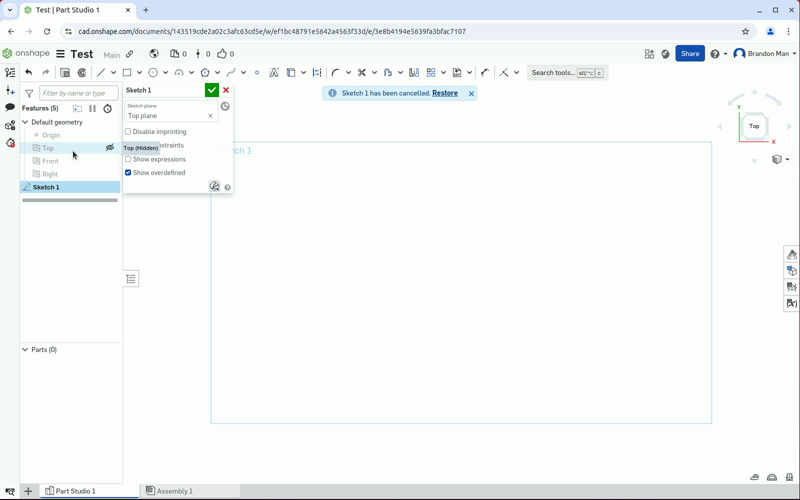
mouse_move(73, 352)
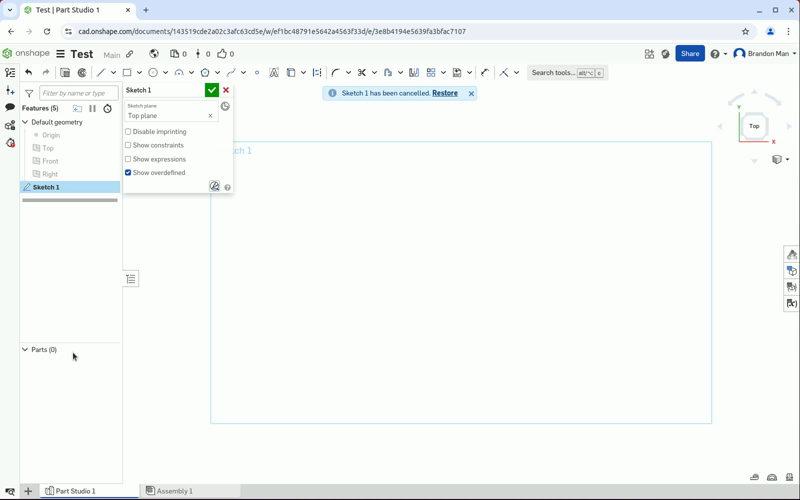
key(y)
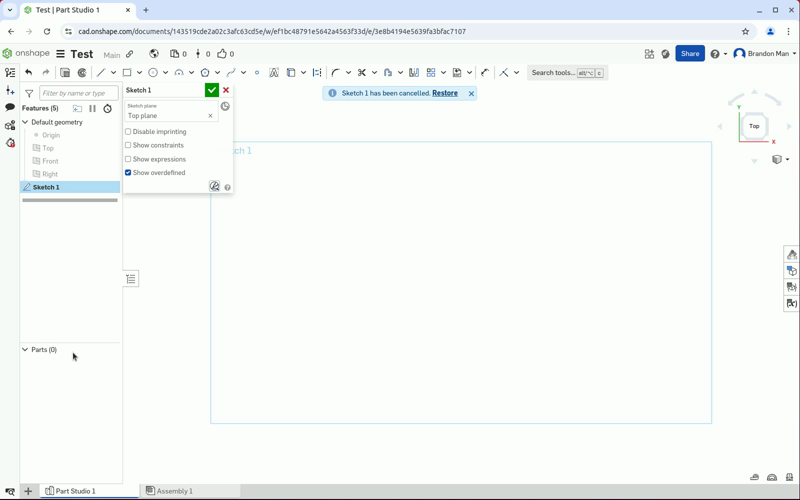
key(l)
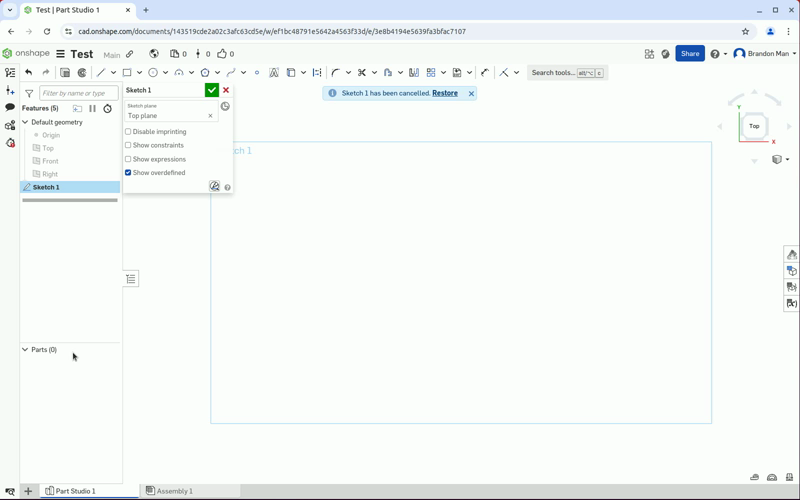
key_down(shift)
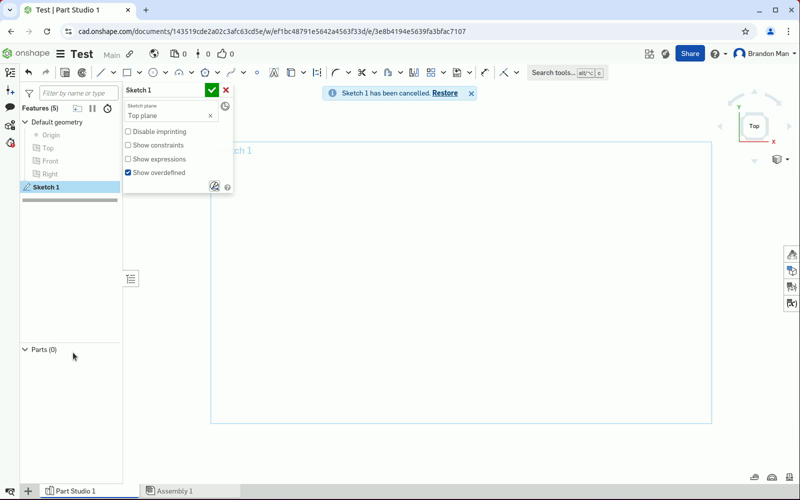
mouse_move(441, 324)
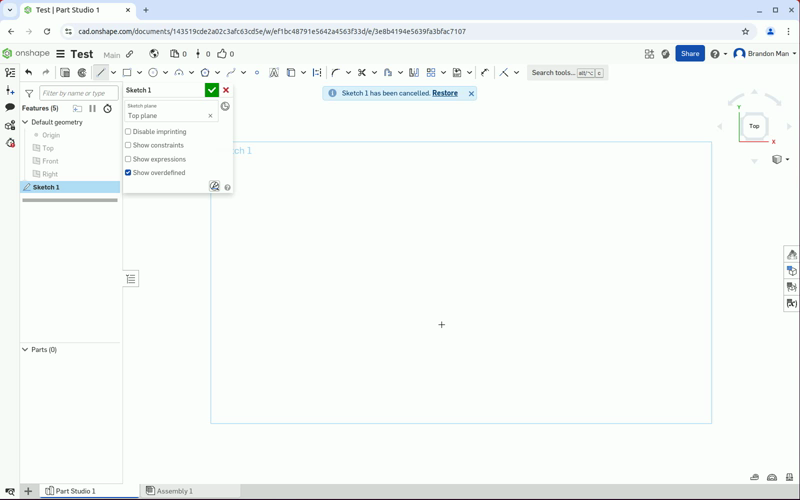
click(441, 324)
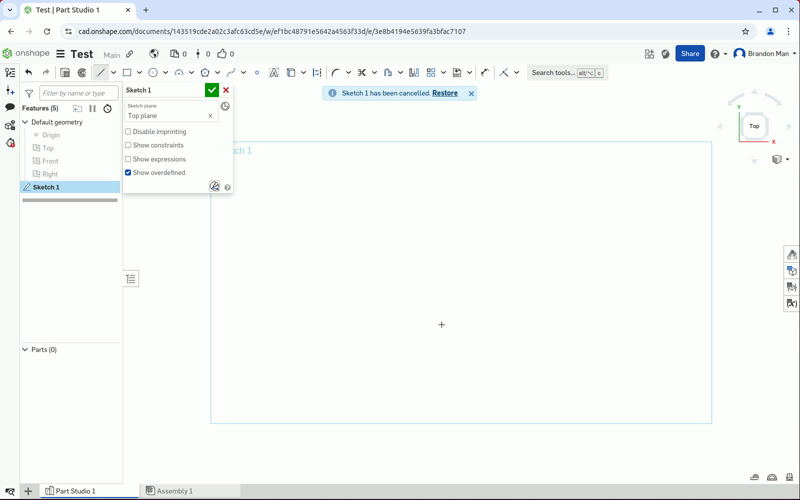
key_up(shift)
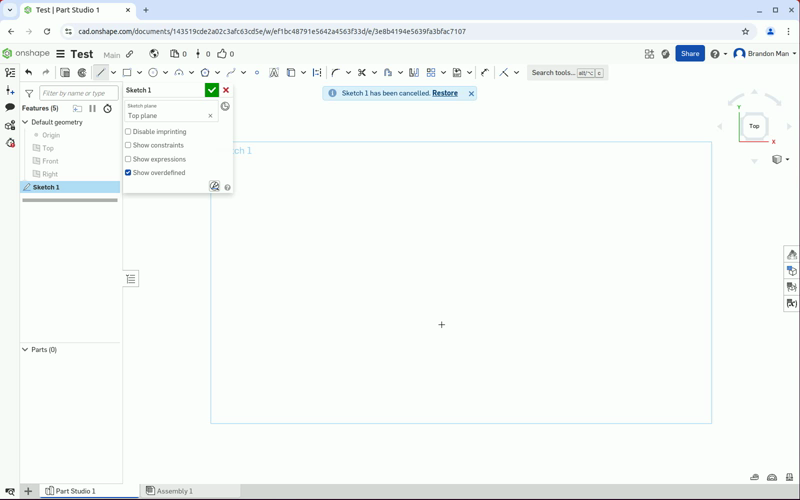
key_down(shift)
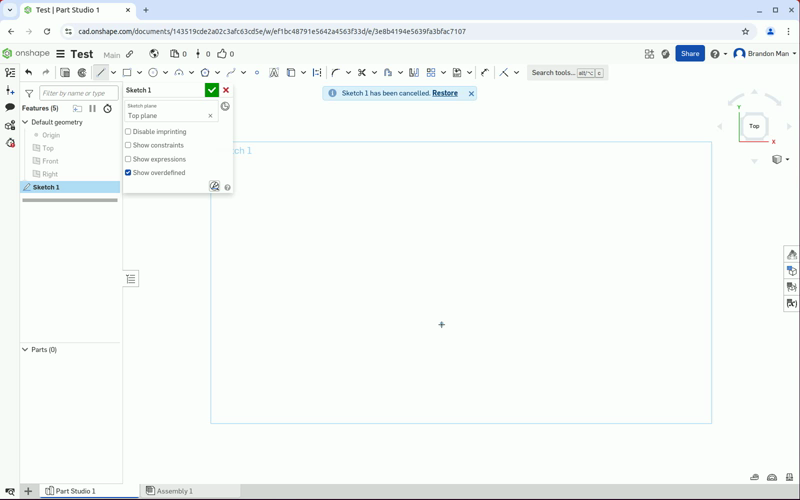
mouse_move(471, 324)
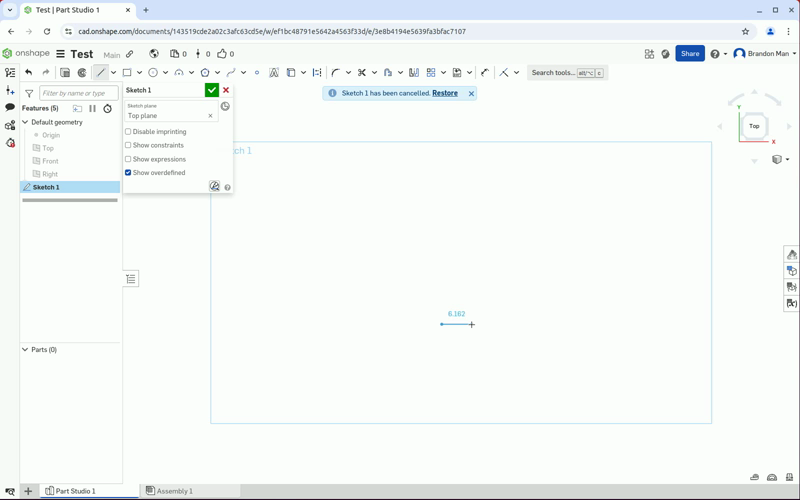
mouse_move(479, 324)
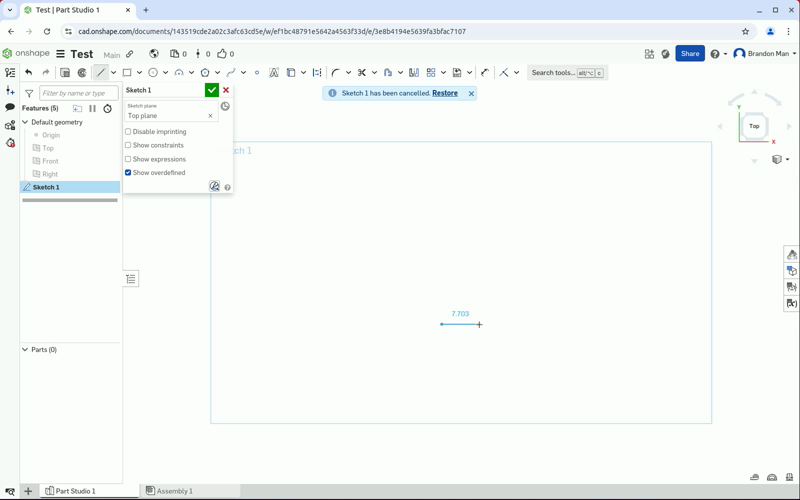
click(479, 324)
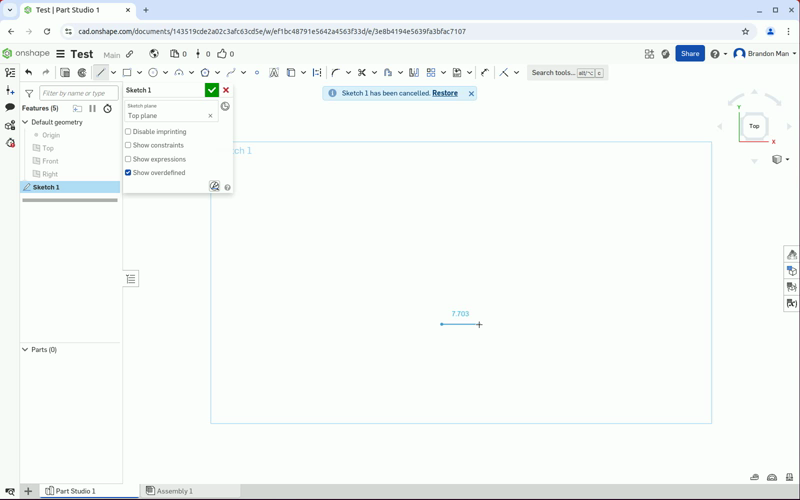
key_up(shift)
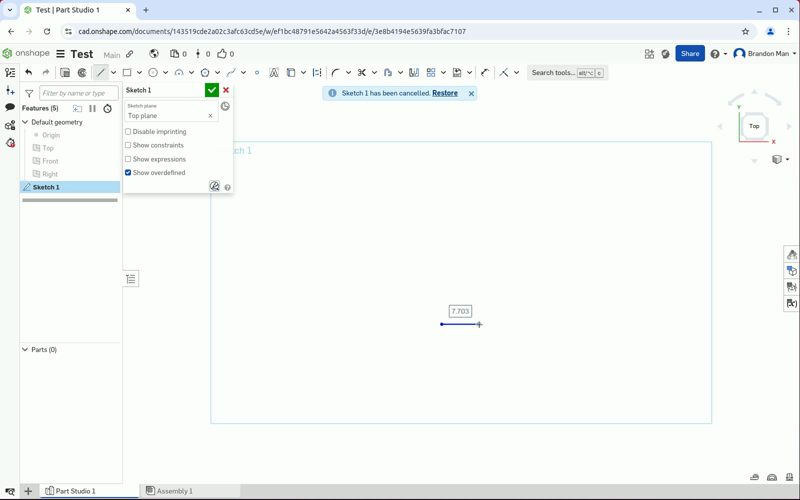
key_down(shift)
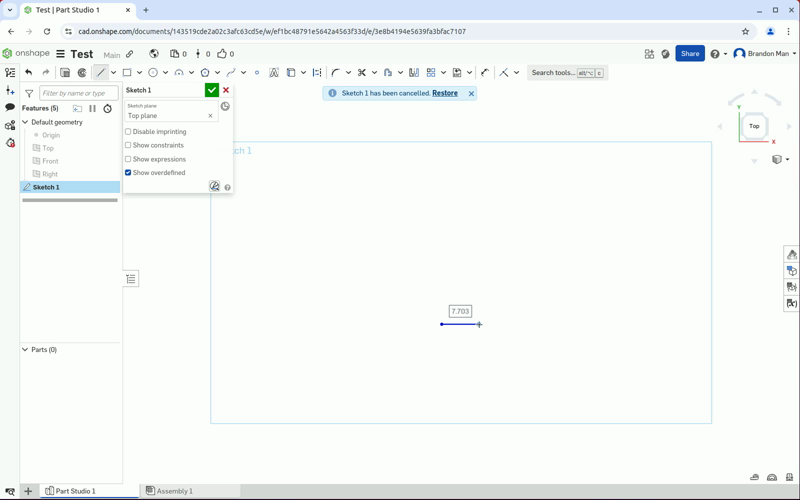
mouse_move(479, 241)
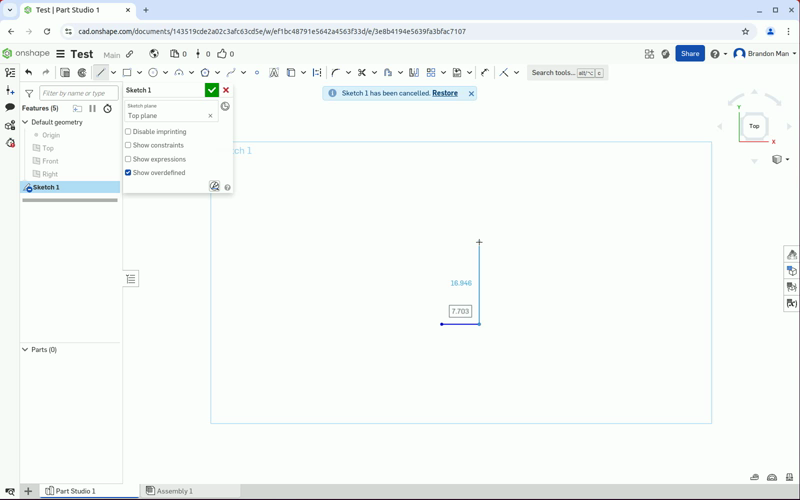
click(479, 241)
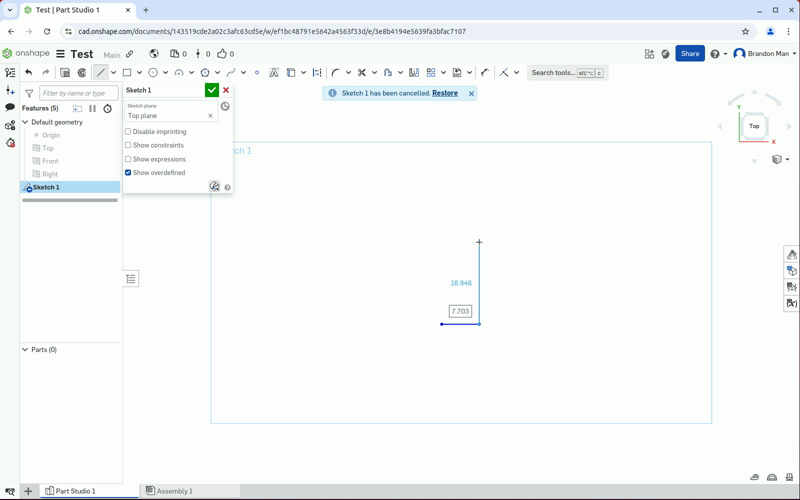
key_up(shift)
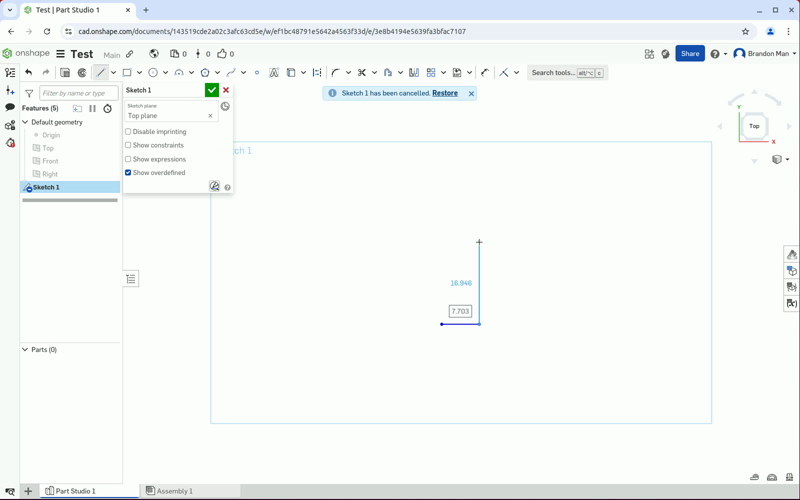
key_down(shift)
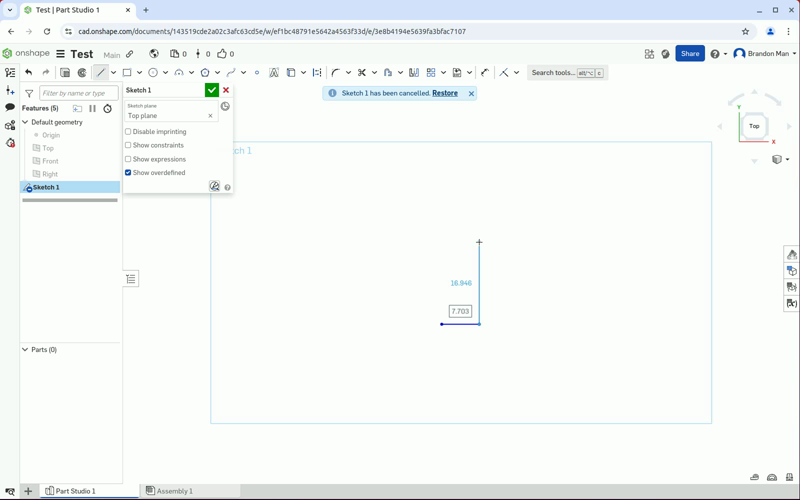
mouse_move(509, 241)
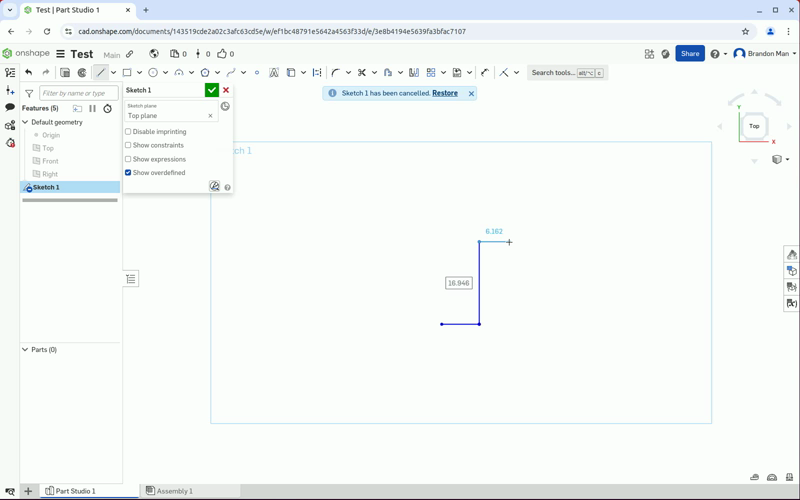
mouse_move(441, 241)
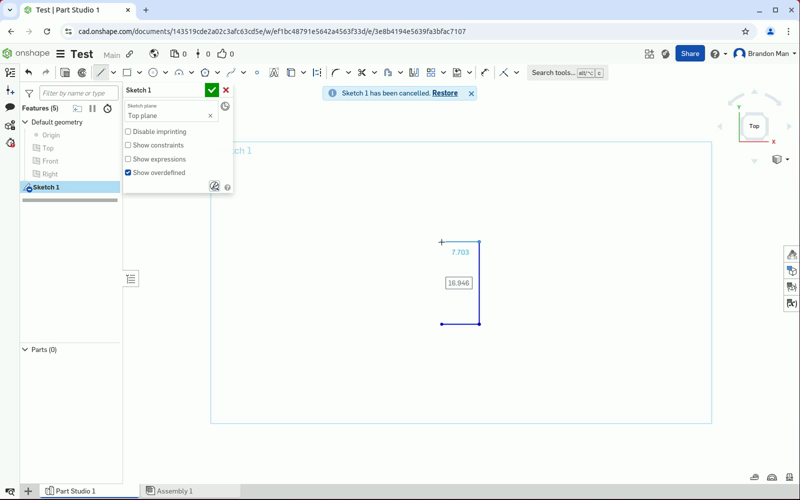
click(441, 241)
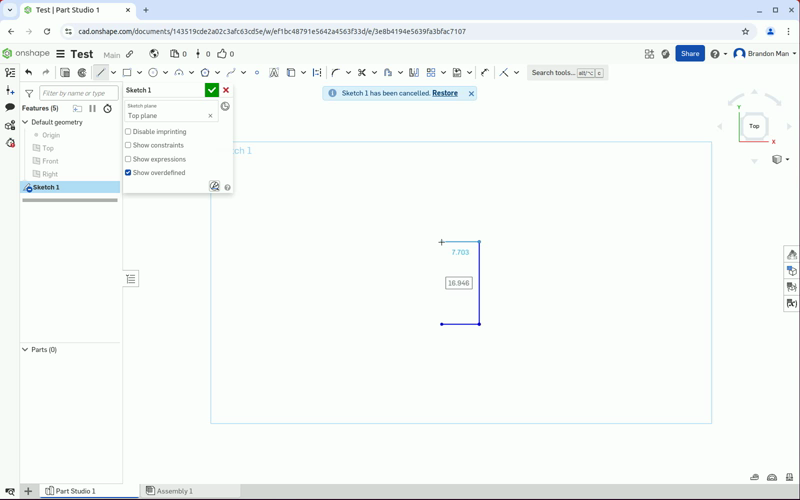
key_up(shift)
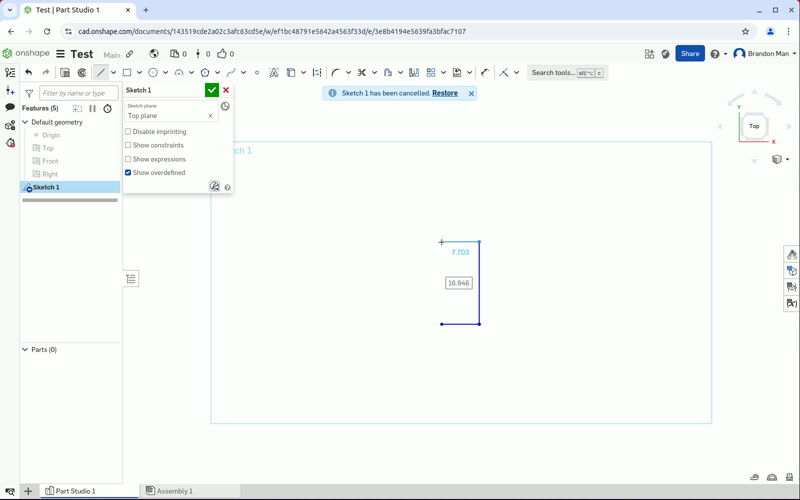
key_down(shift)
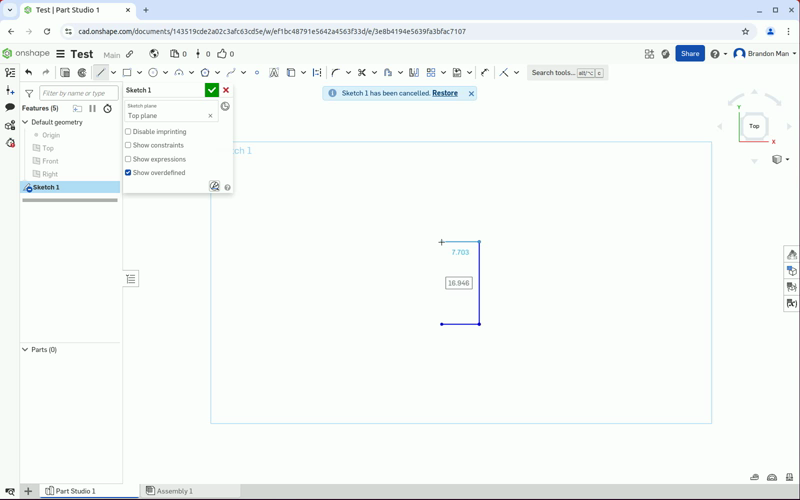
mouse_move(441, 324)
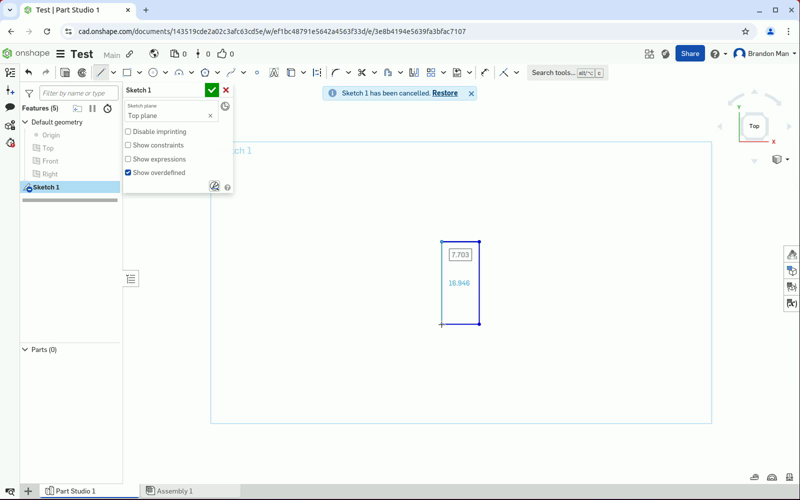
key_up(shift)
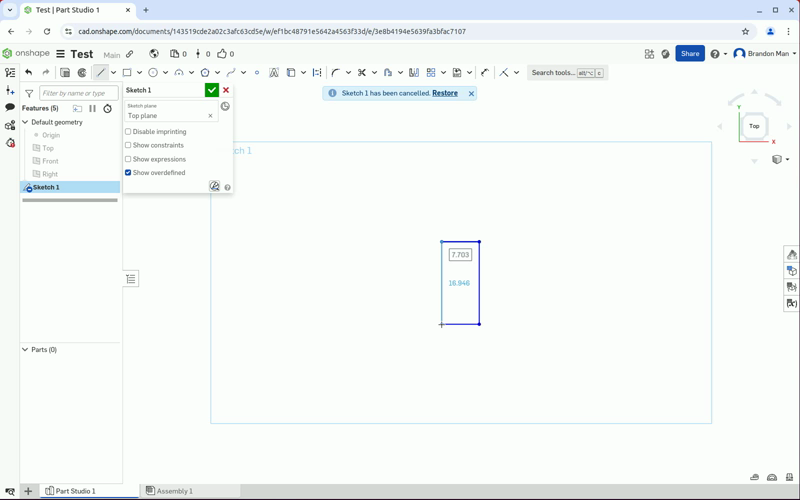
click(441, 324)
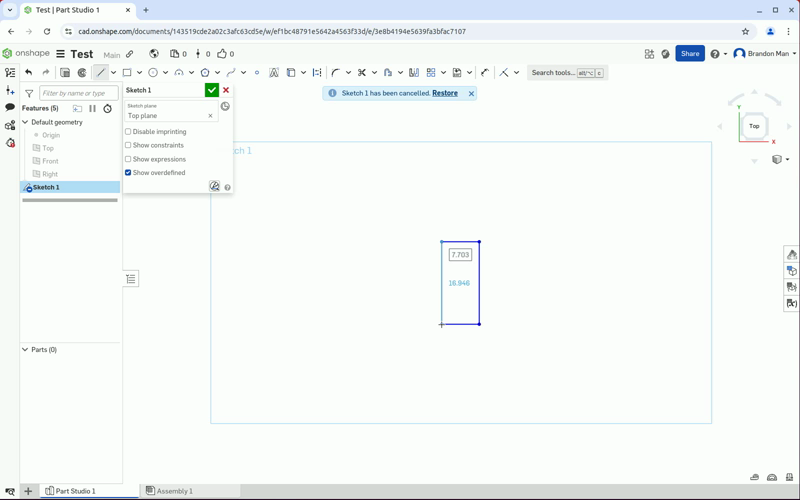
key(esc)
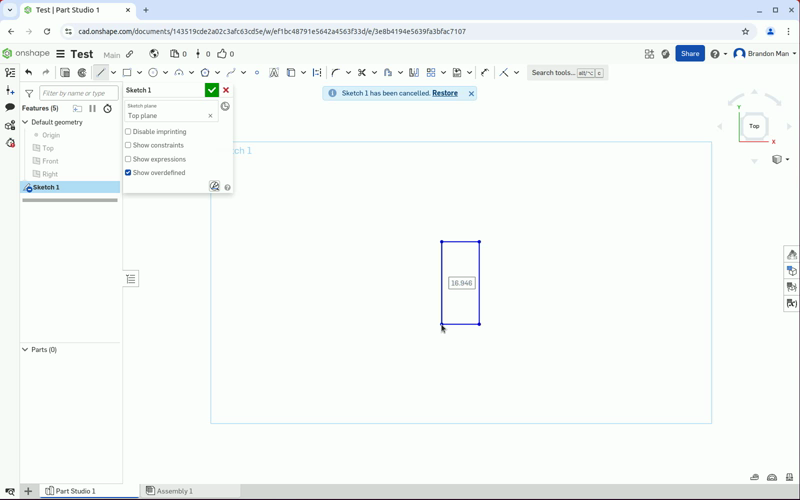
key(c)
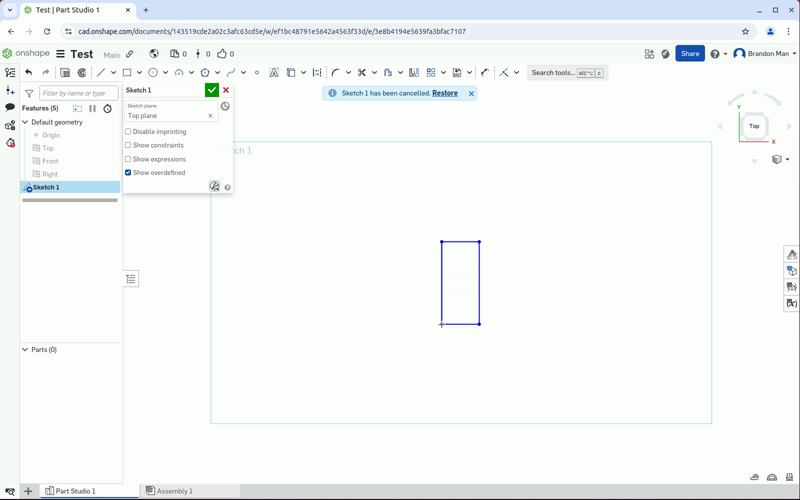
key_down(shift)
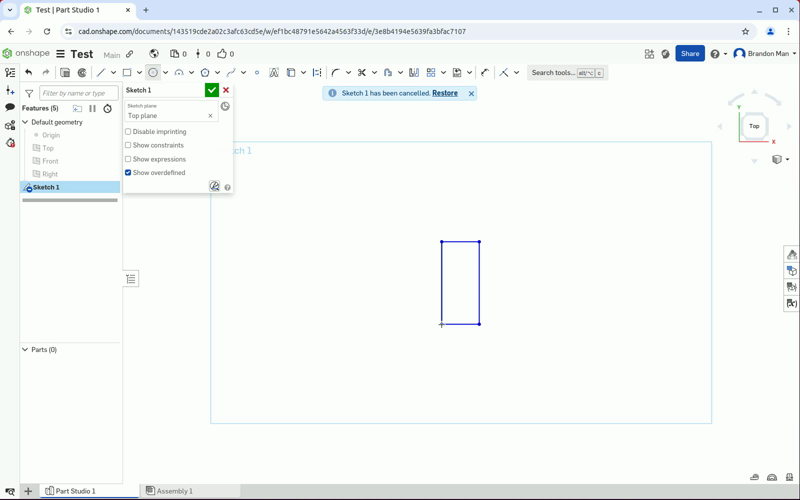
mouse_move(461, 305)
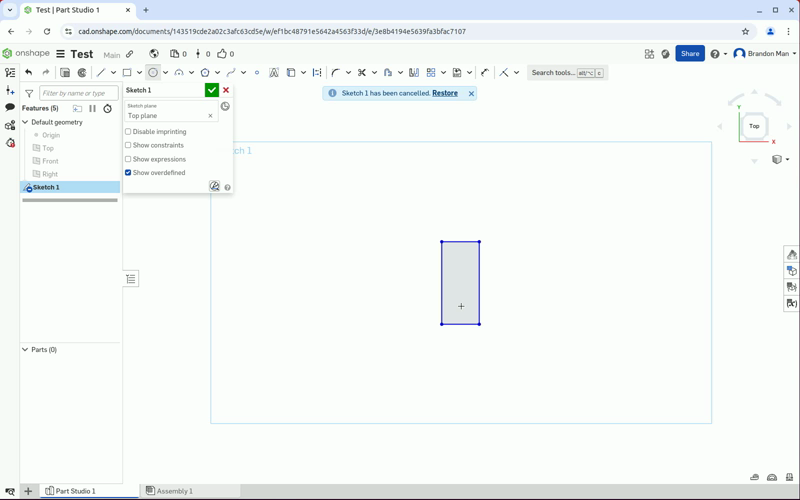
click(461, 305)
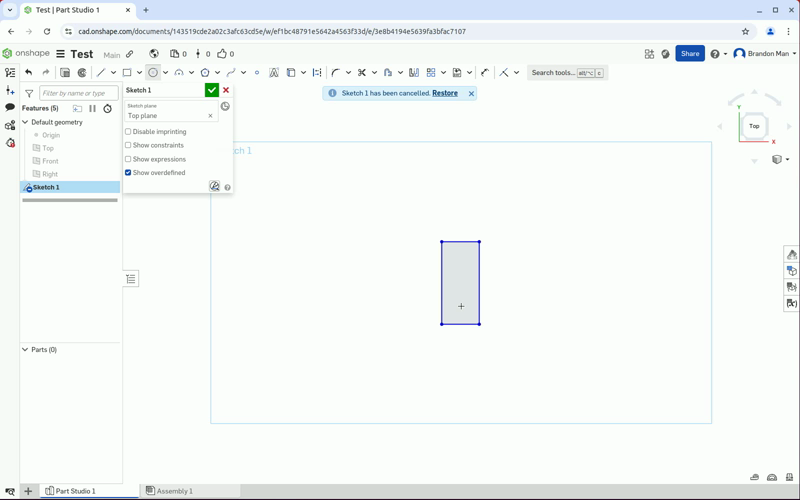
key_up(shift)
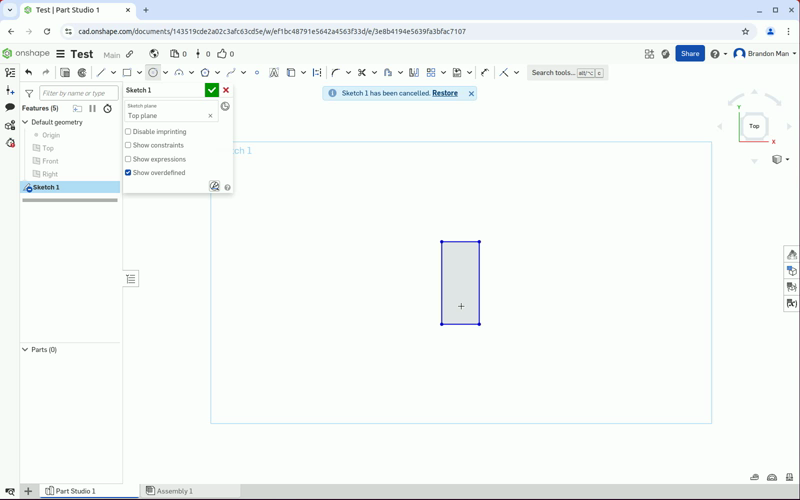
mouse_move(470, 305)
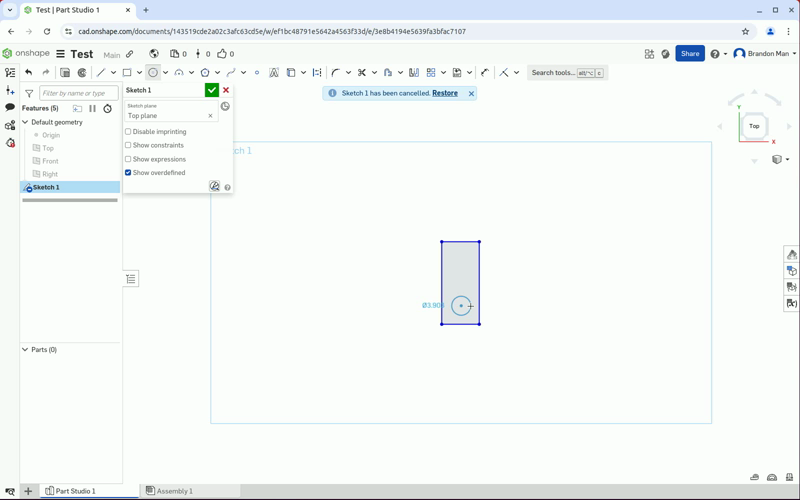
click(470, 305)
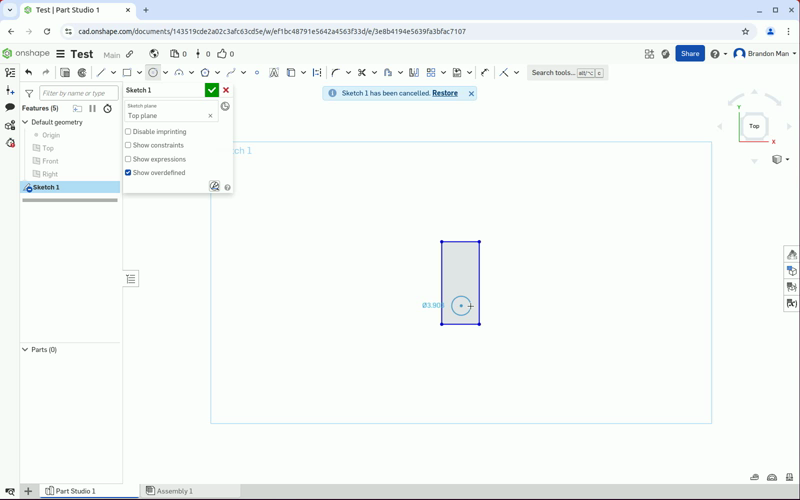
key(esc)
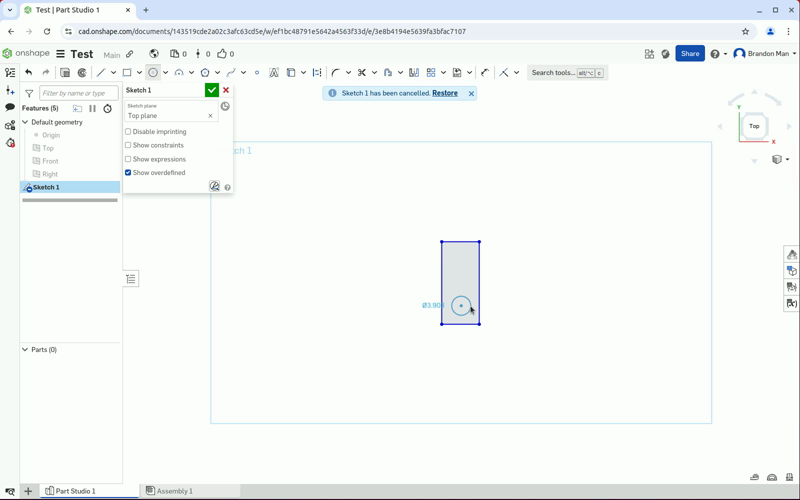
key(c)
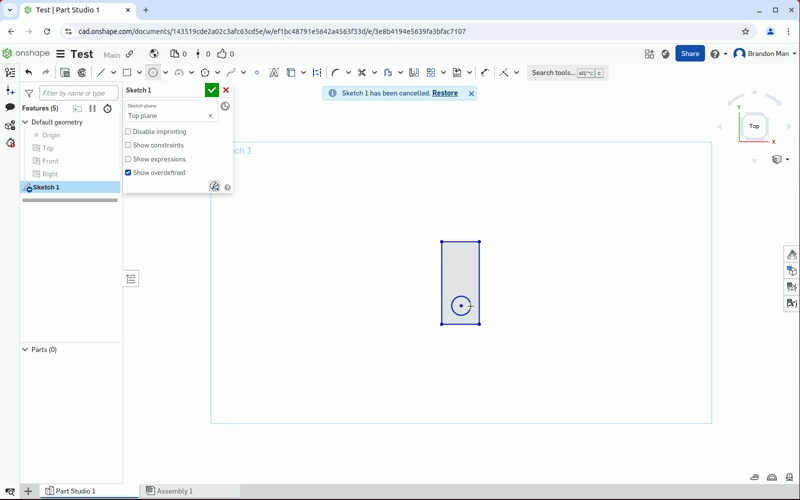
key_down(shift)
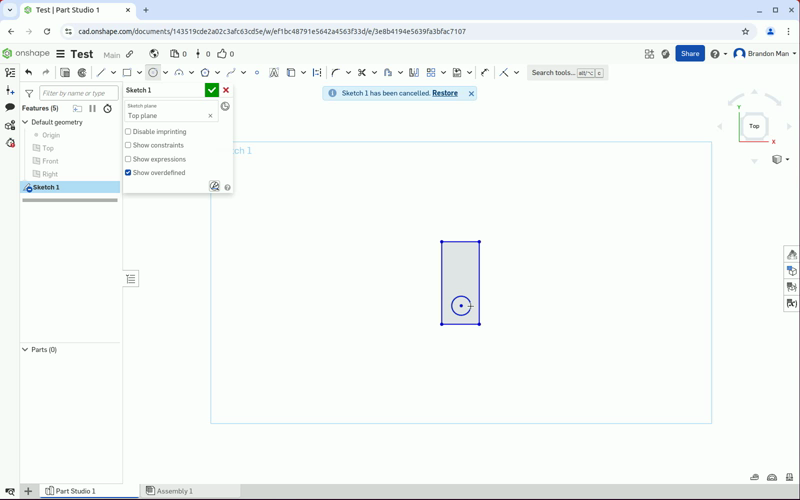
mouse_move(461, 259)
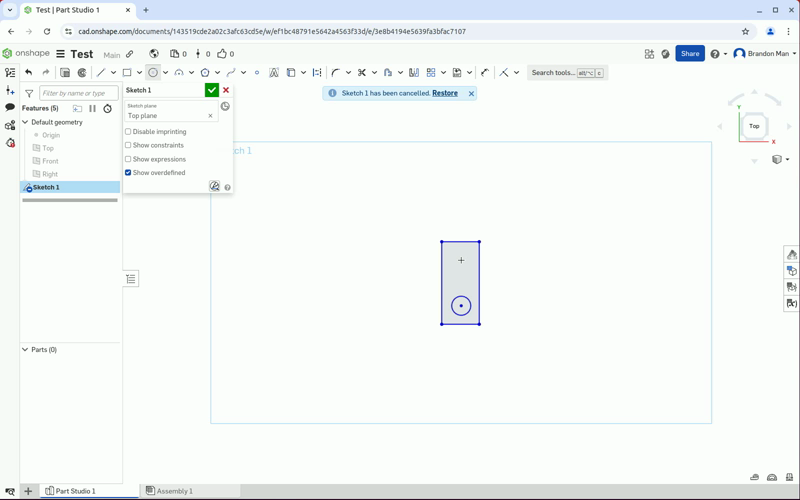
click(461, 259)
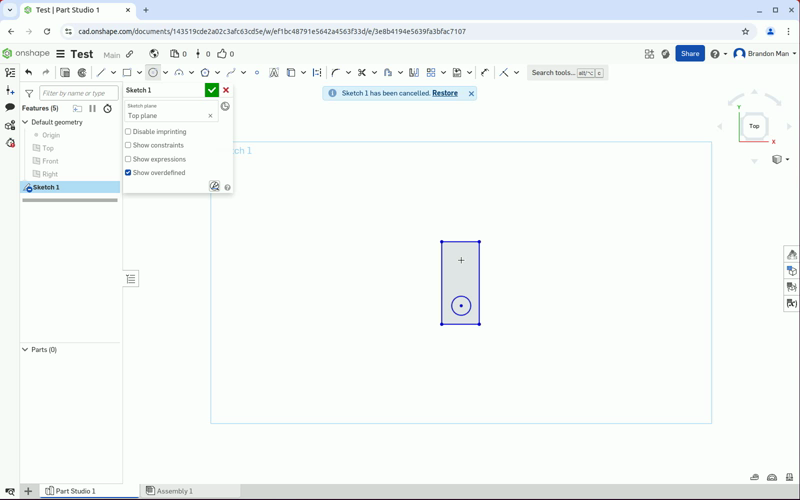
key_up(shift)
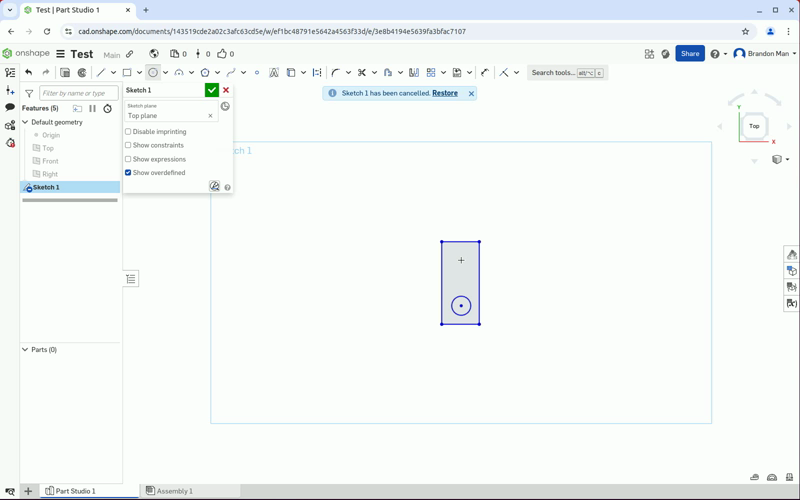
mouse_move(470, 259)
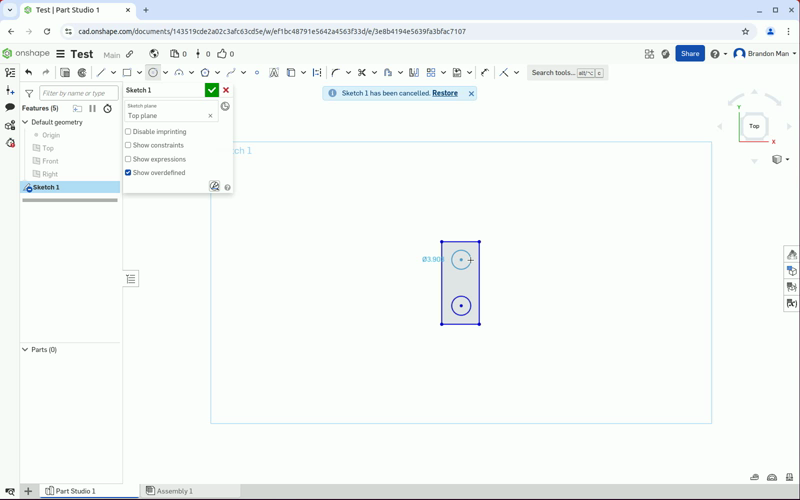
click(470, 259)
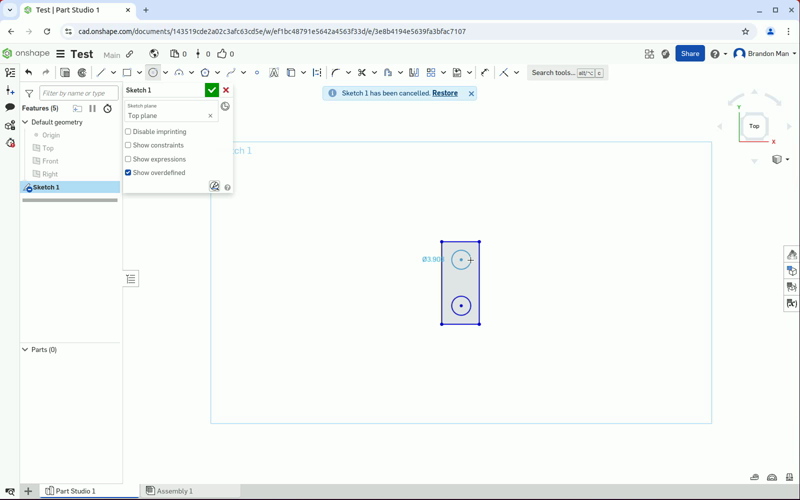
key(esc)
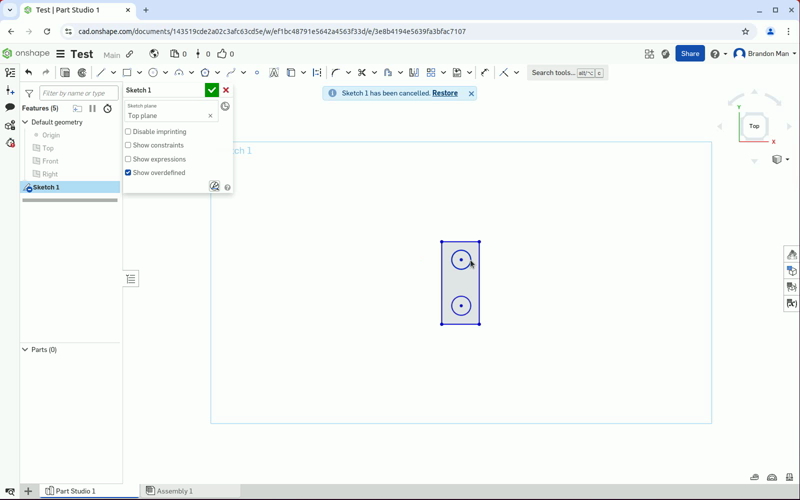
mouse_move(468, 296)
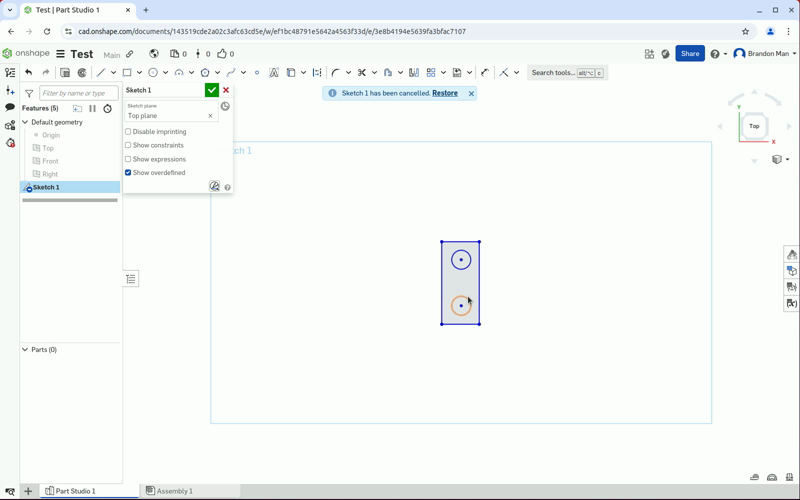
click(468, 296)
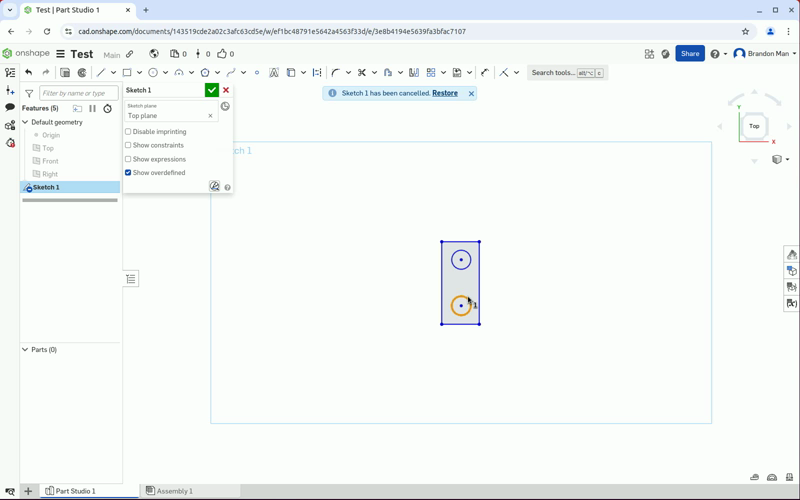
mouse_move(73, 352)
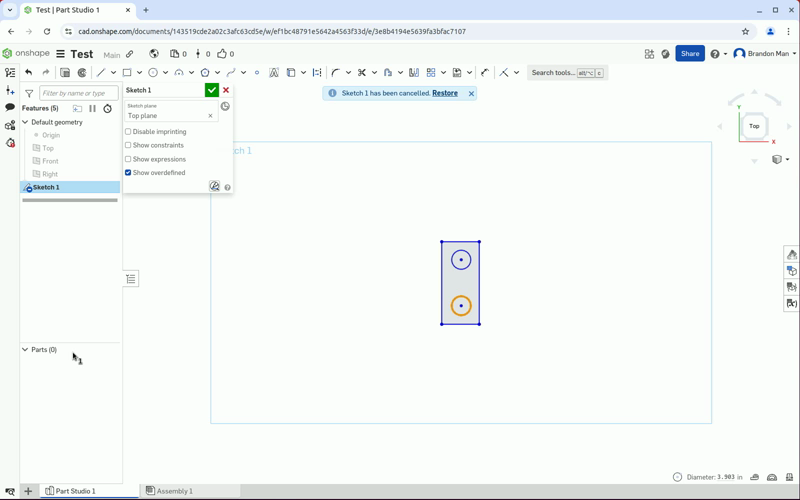
key(shift+y)
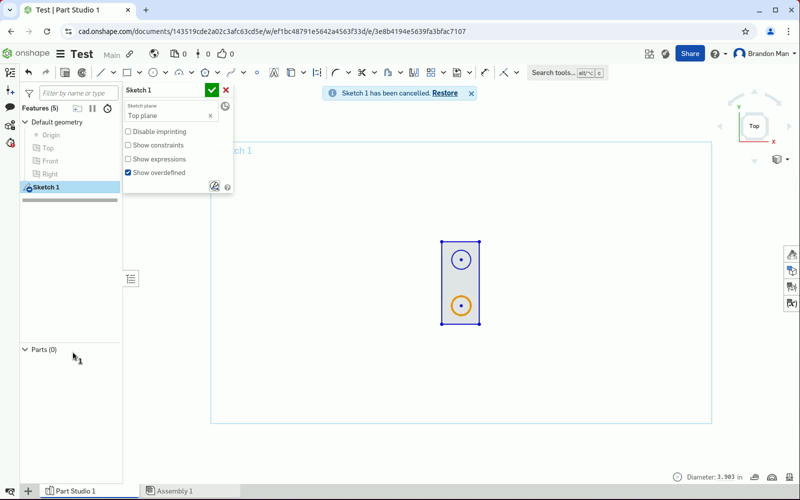
key(shift+e)
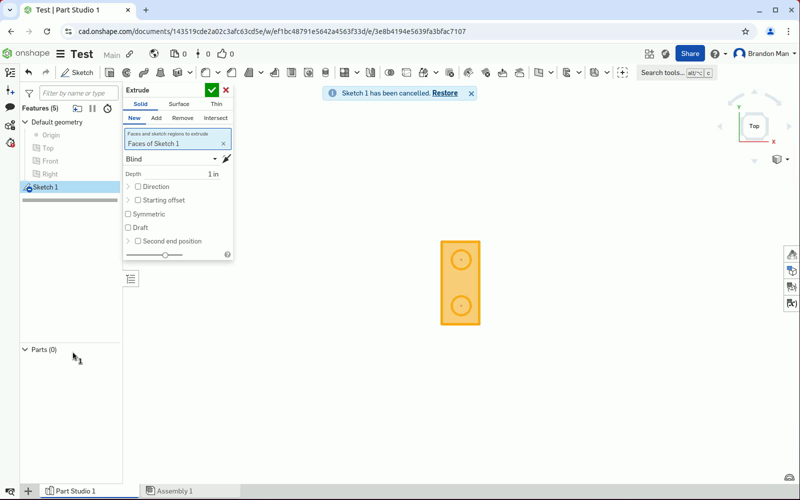
mouse_move(143, 106)
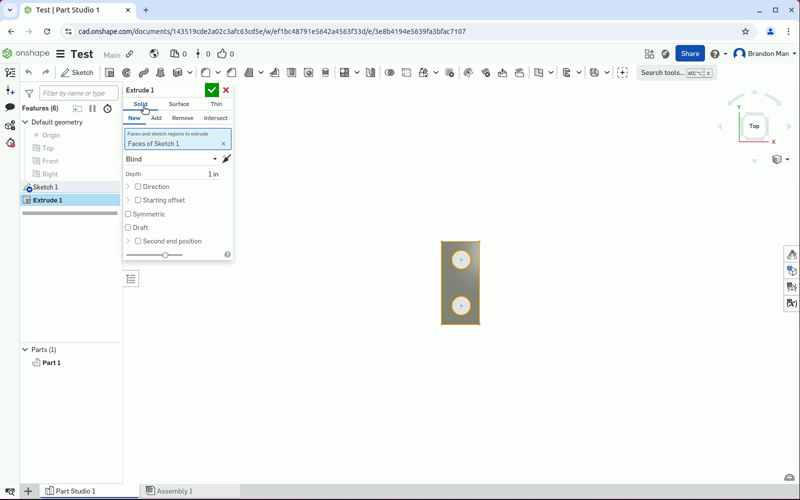
click(143, 106)
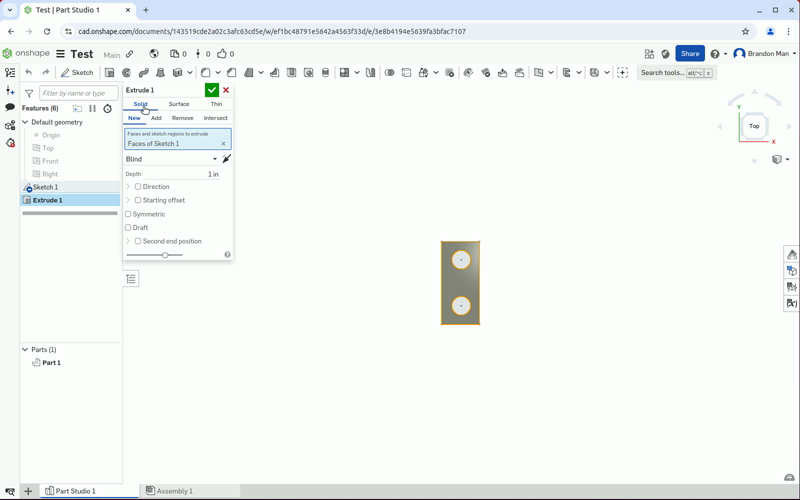
mouse_move(137, 120)
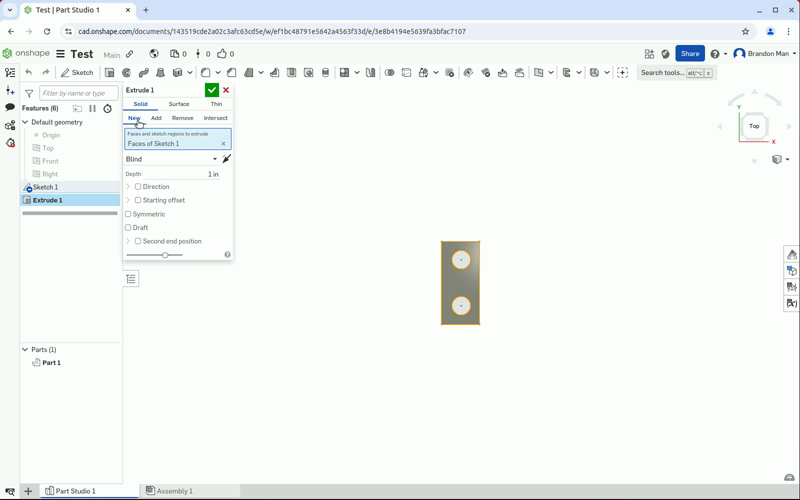
click(137, 120)
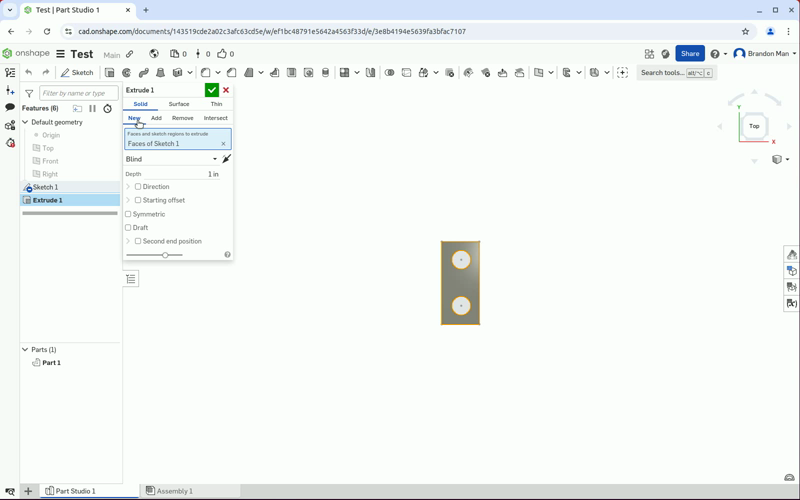
key(tab, 4)
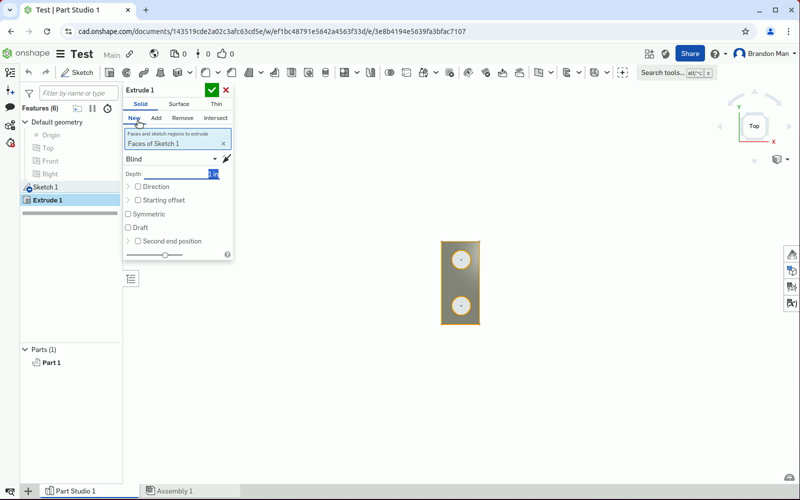
text(23.108)
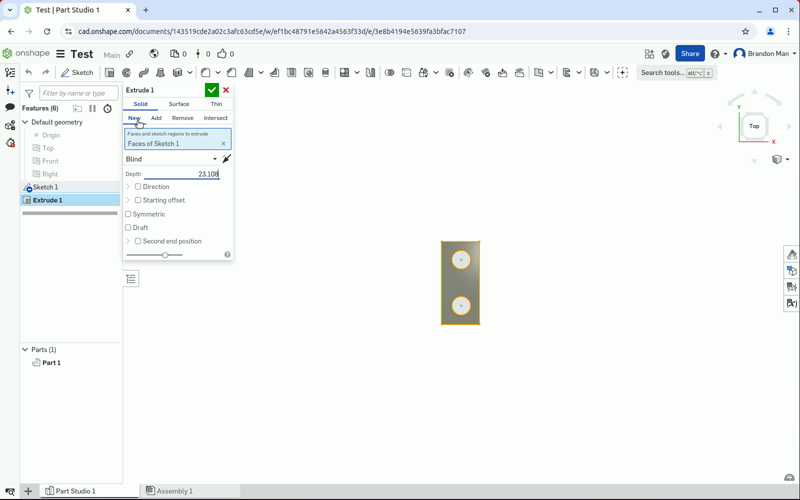
key(enter)
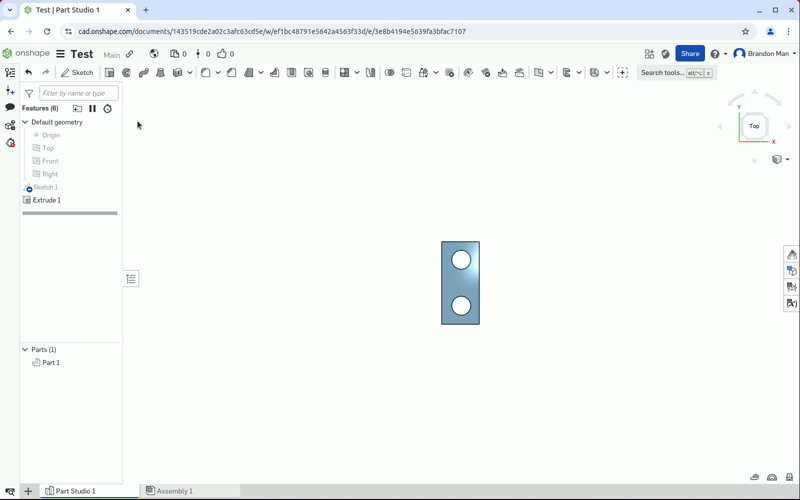
key(shift+h)
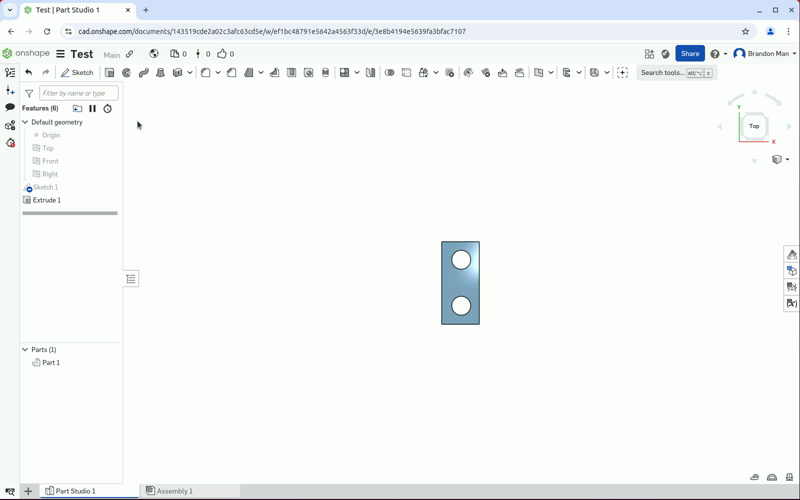
key(shift+h)
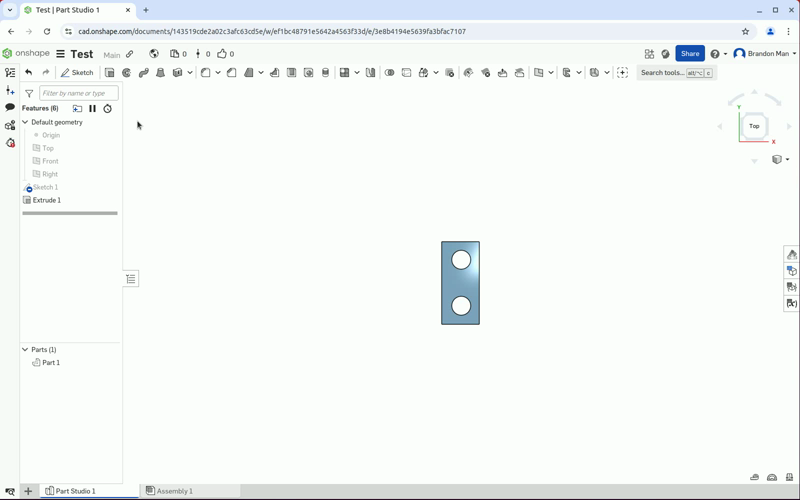
mouse_move(73, 189)
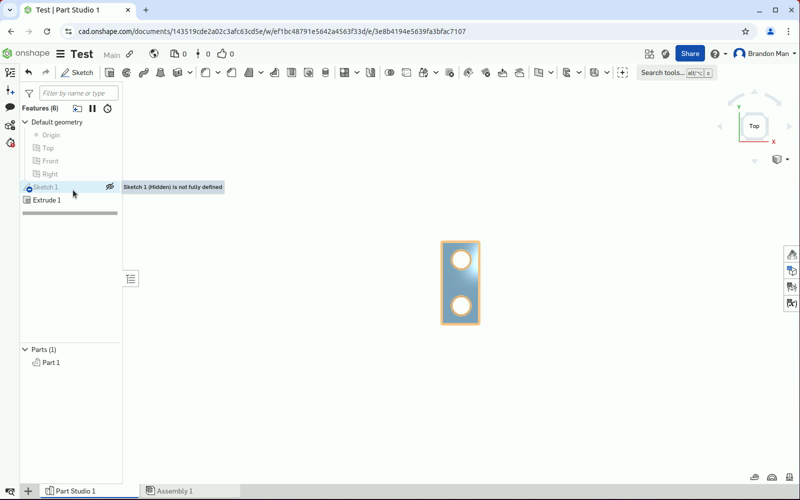
click(73, 189)
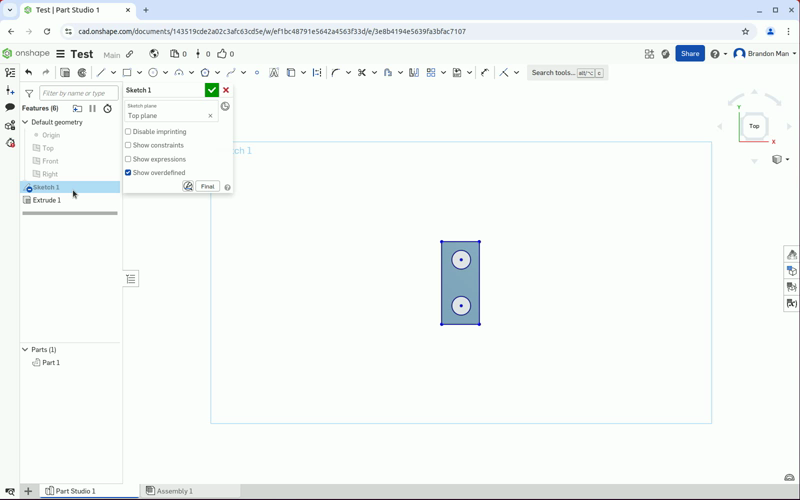
mouse_move(229, 92)
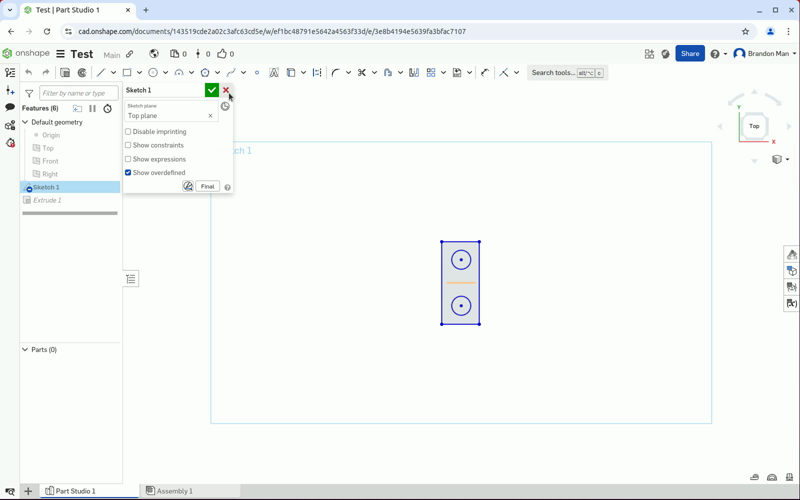
click(229, 92)
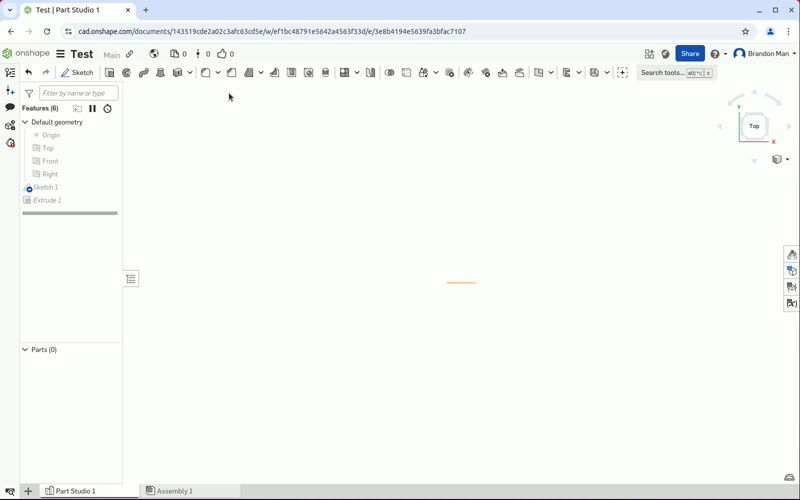
mouse_move(73, 352)
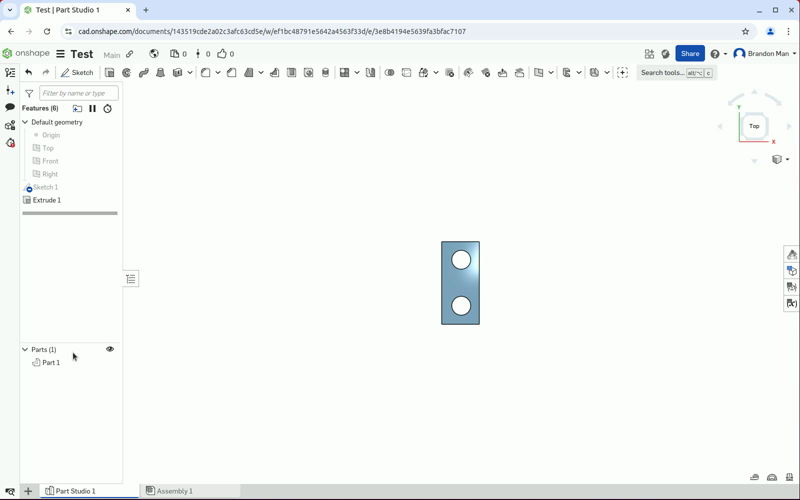
key(y)
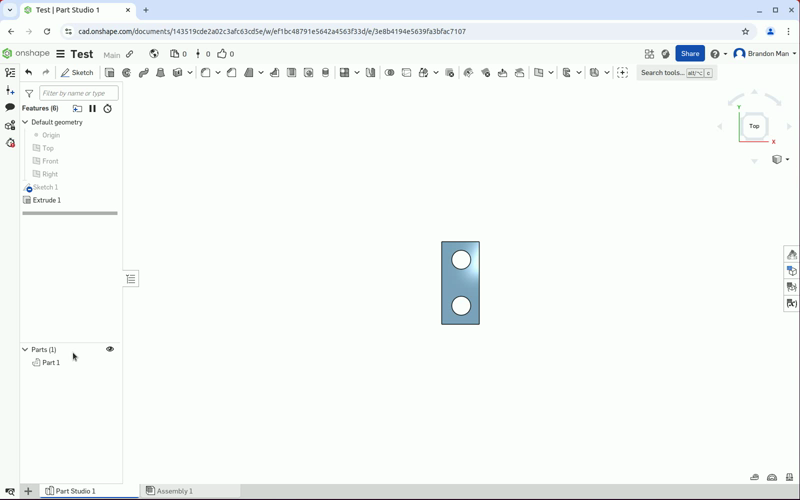
key(shift+p)
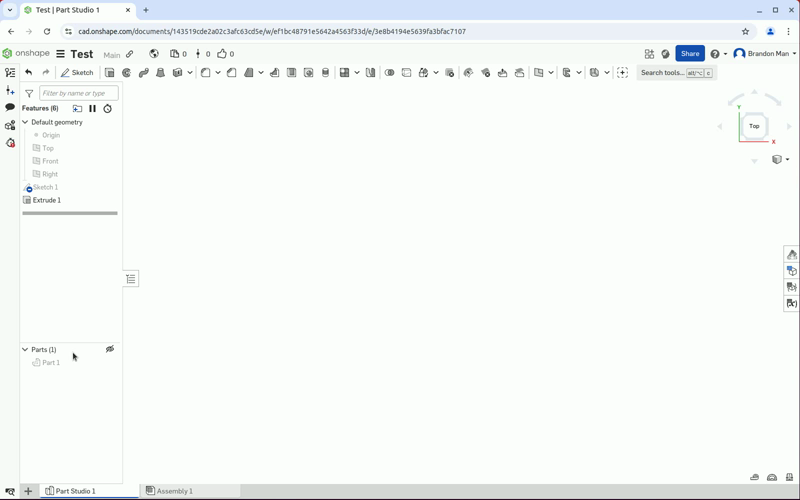
key(space)
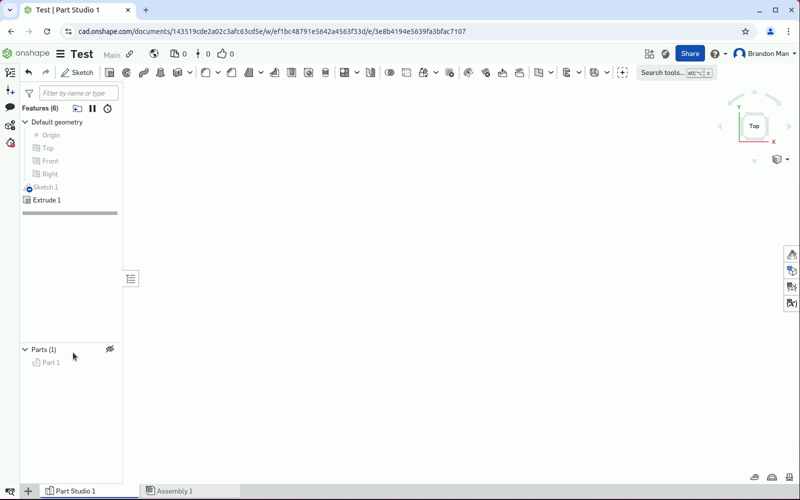
key_down(shift)
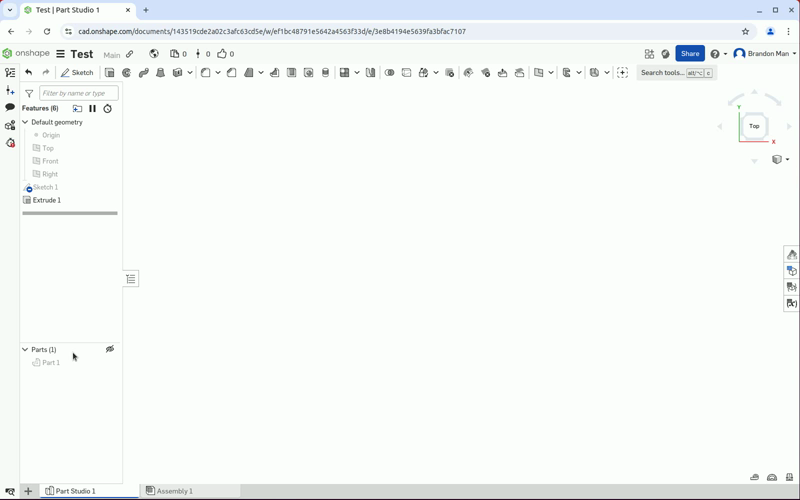
key(up)
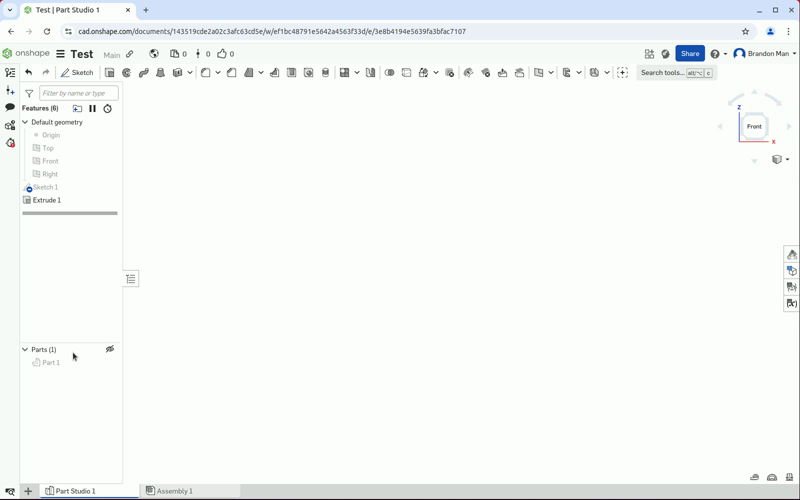
key_up(shift)
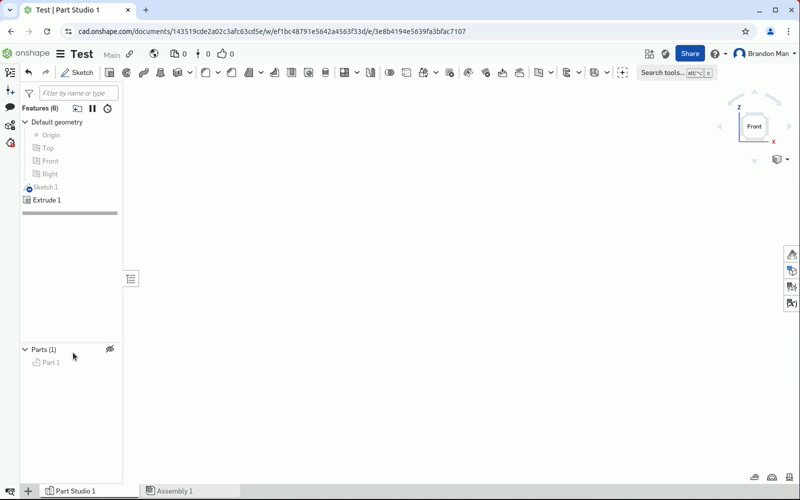
key(space)
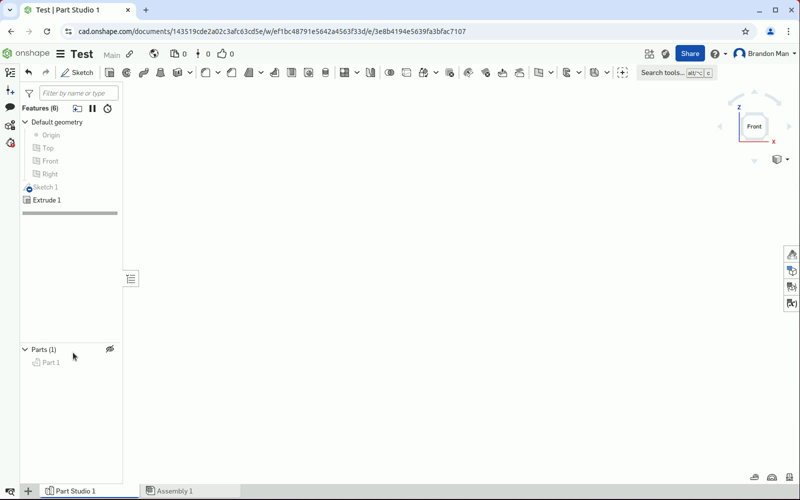
key_down(shift)
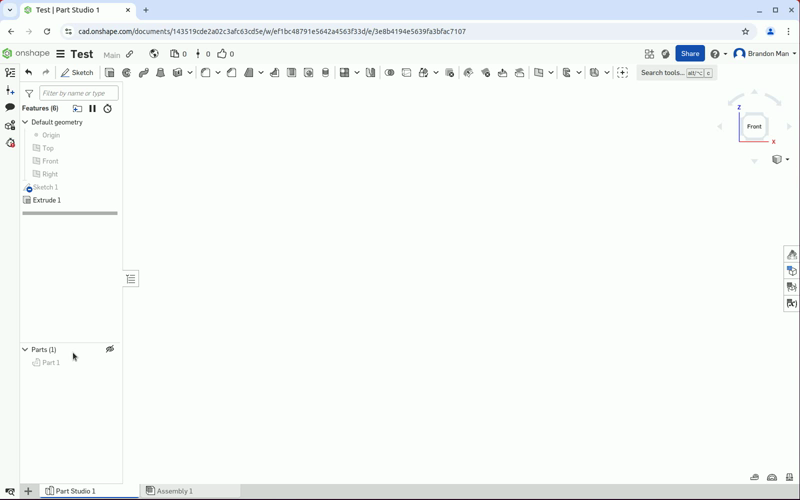
key(left)
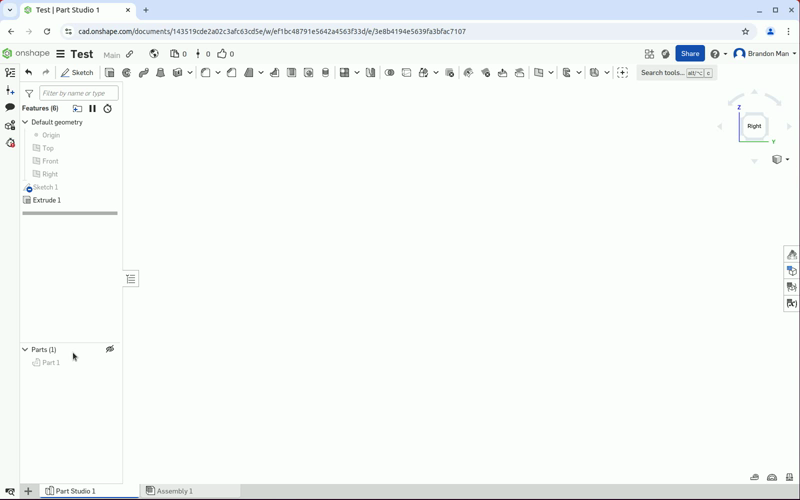
key_up(shift)
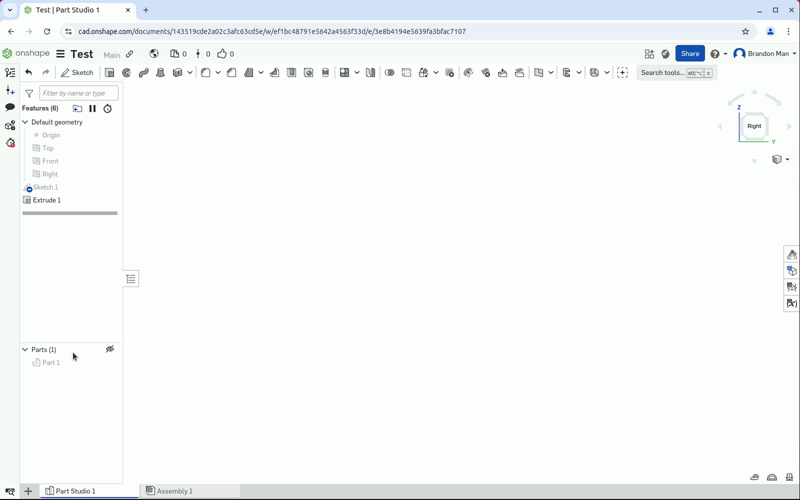
mouse_move(73, 352)
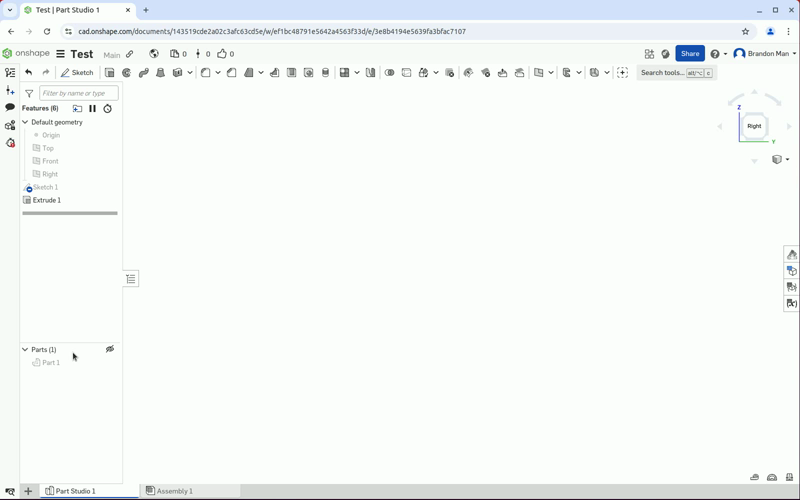
key(shift+y)
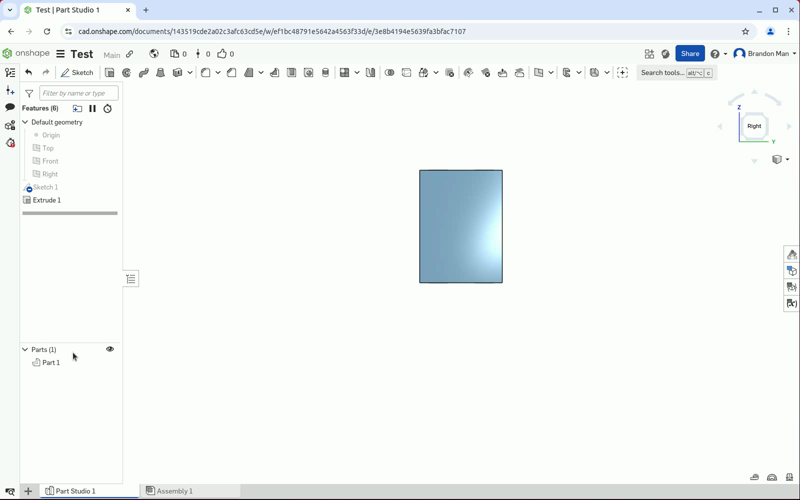
mouse_move(541, 75)
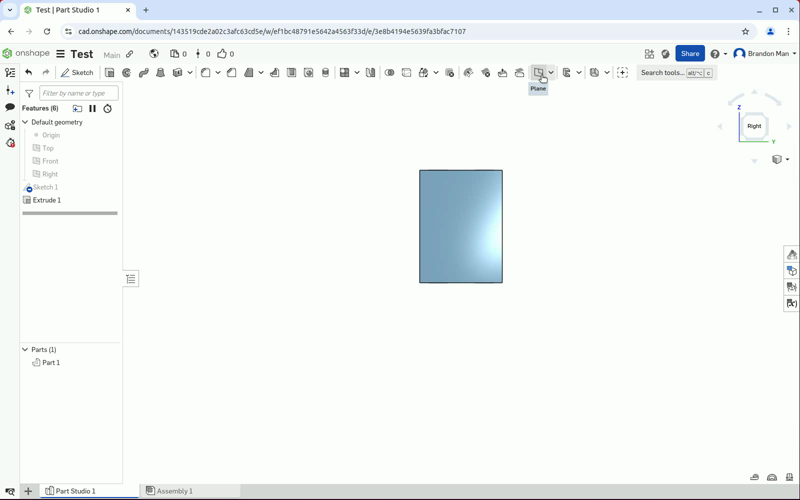
click(541, 75)
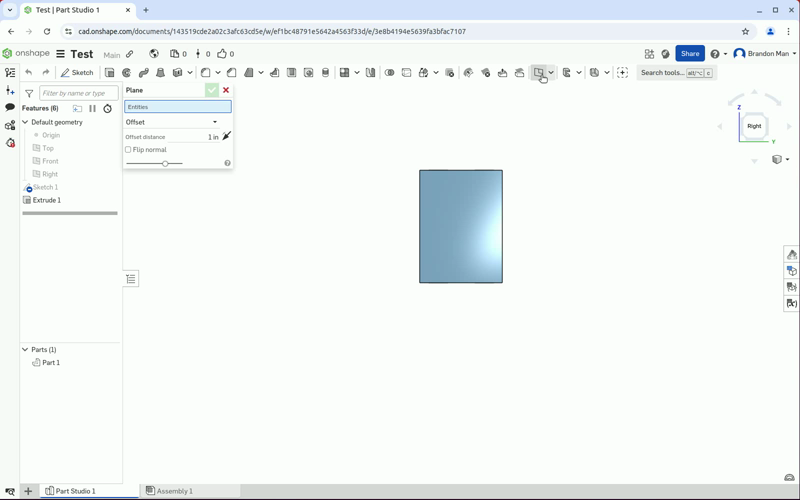
mouse_move(73, 176)
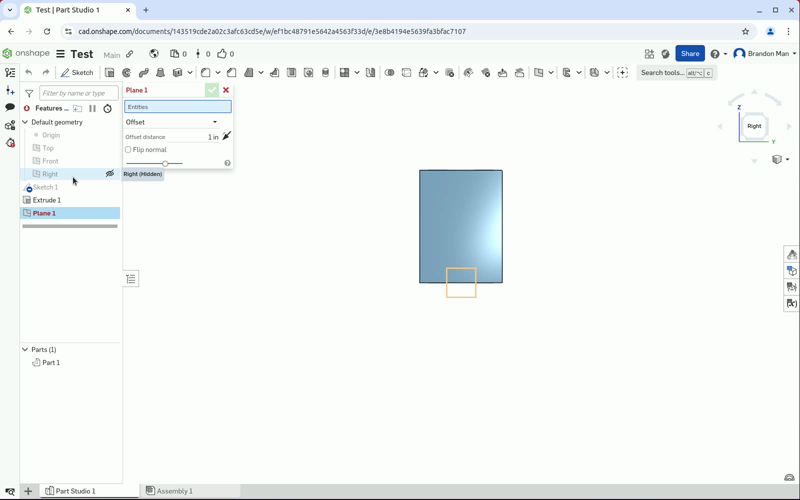
click(73, 176)
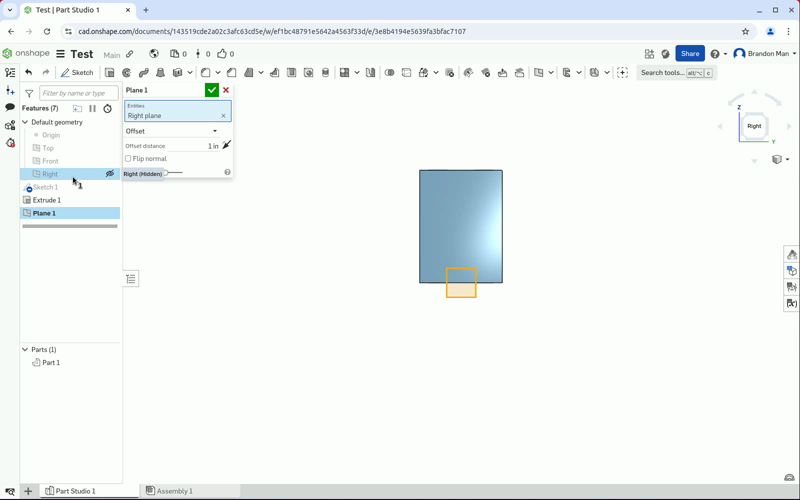
key(tab, 2)
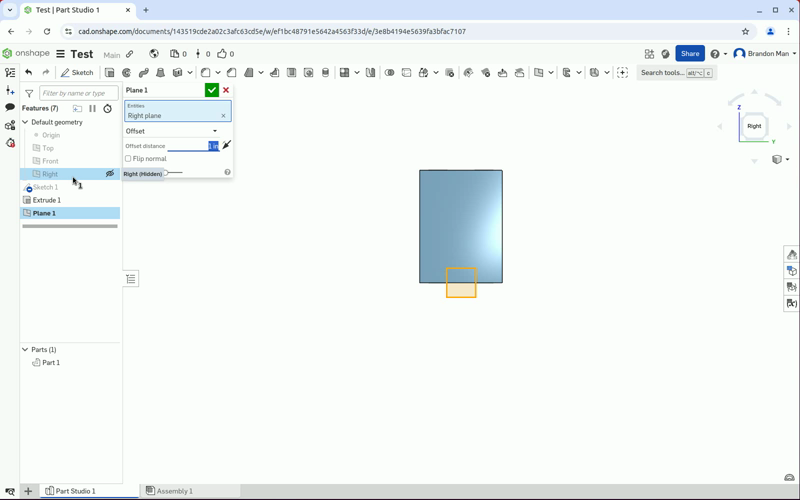
text(3.851)
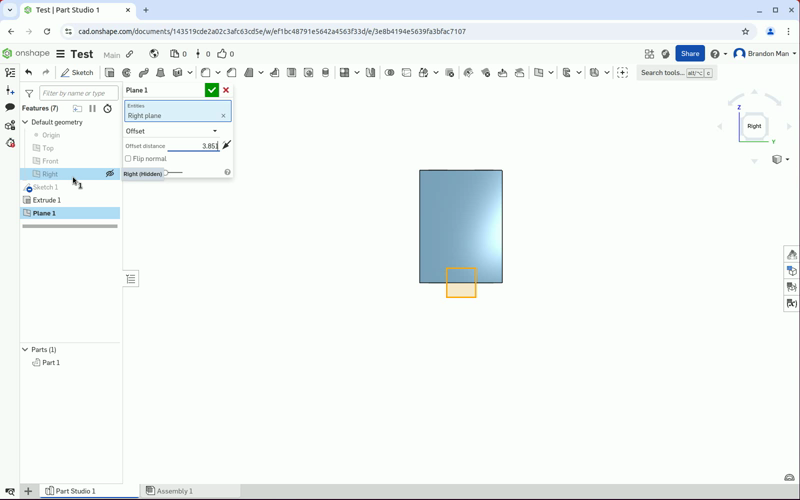
key(enter, 2)
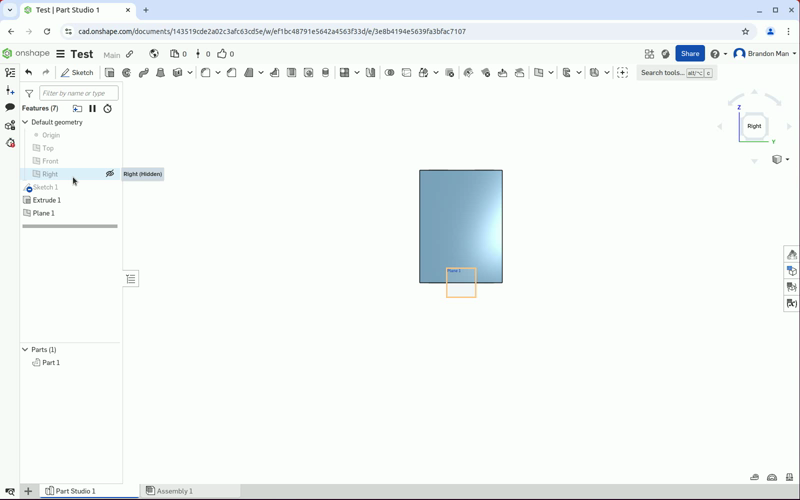
key(shift+s)
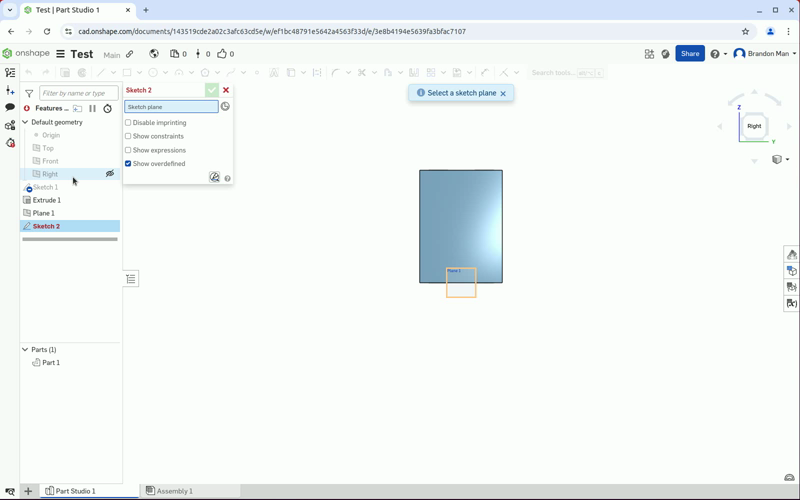
mouse_move(73, 215)
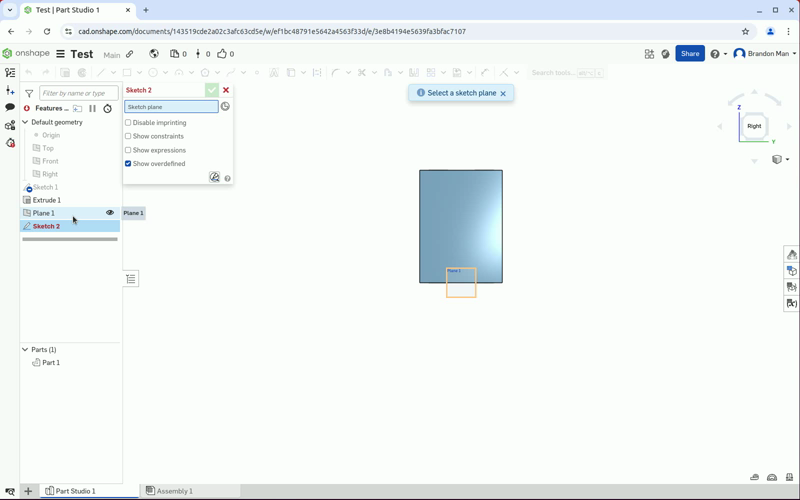
click(73, 215)
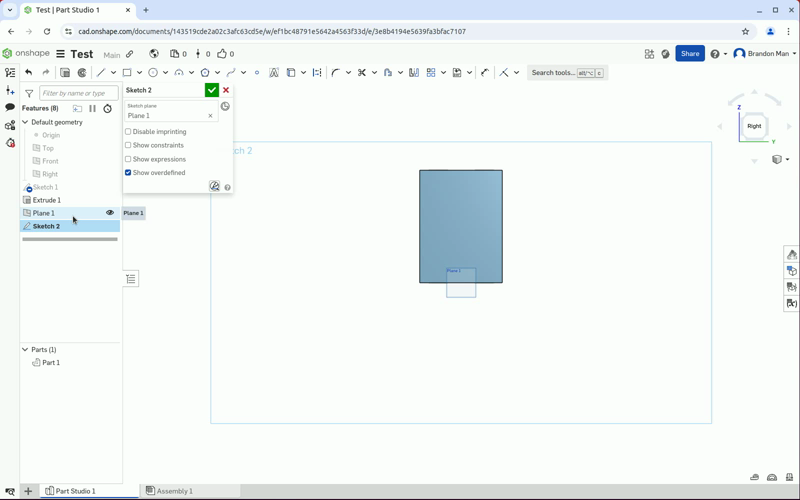
mouse_move(73, 352)
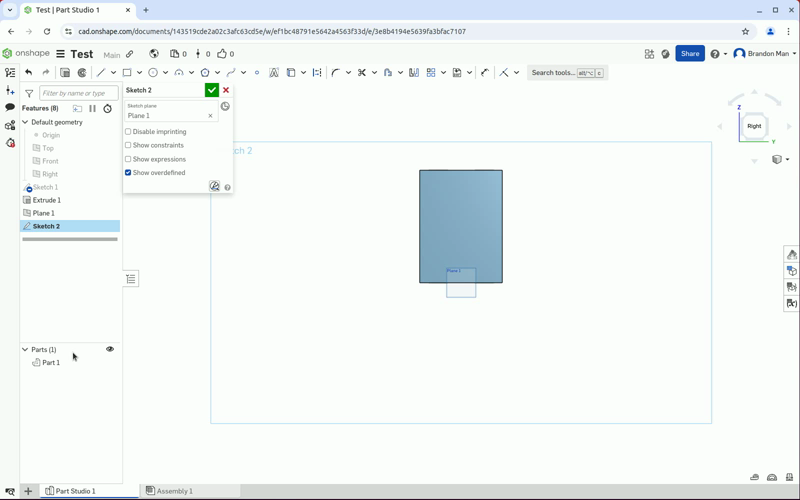
key(y)
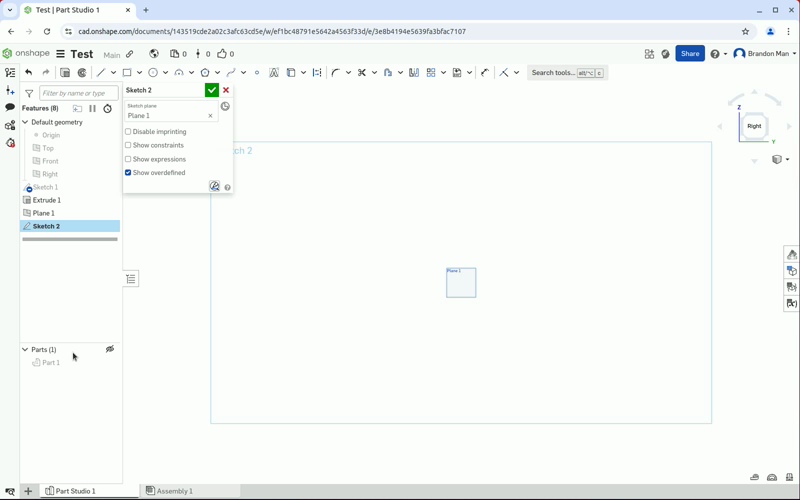
key(c)
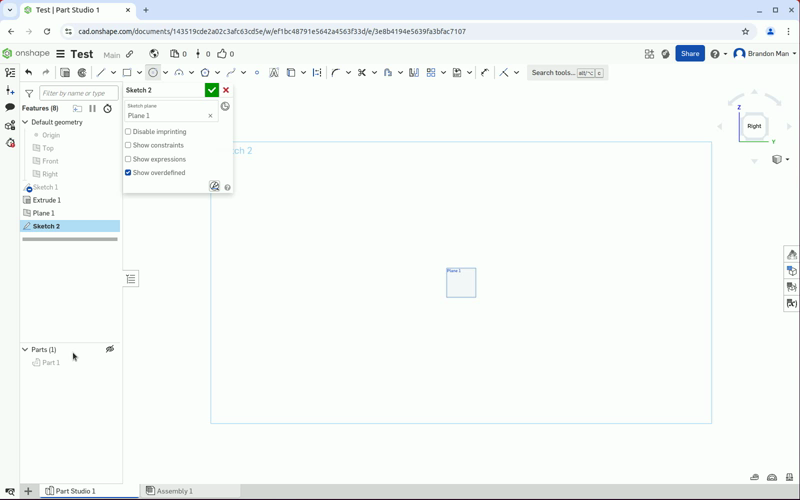
key_down(shift)
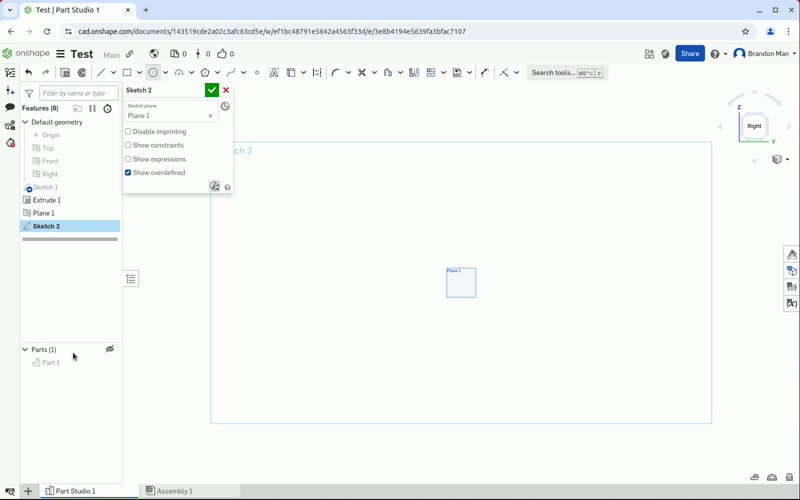
mouse_move(461, 189)
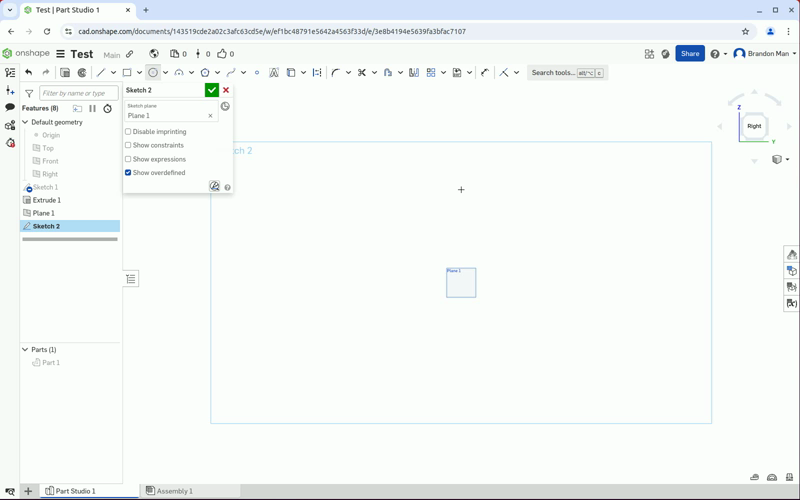
click(461, 189)
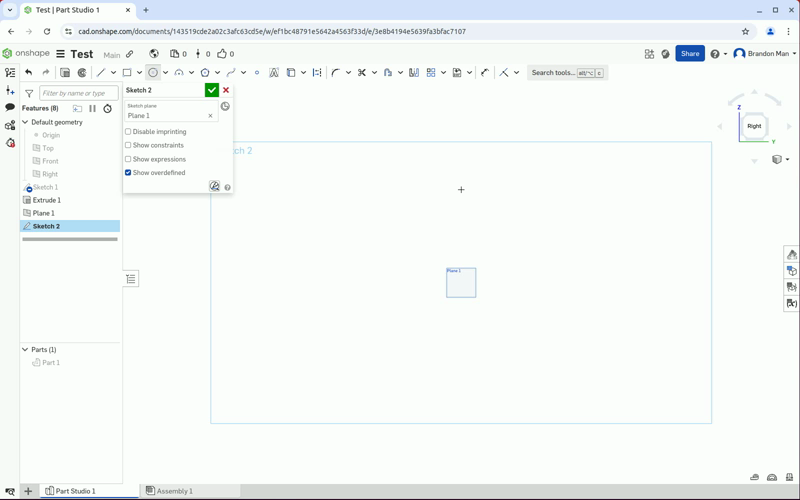
key_up(shift)
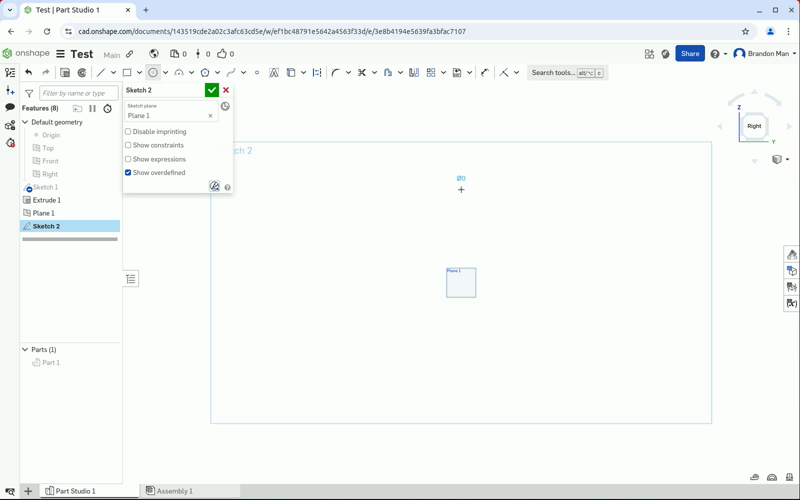
mouse_move(467, 189)
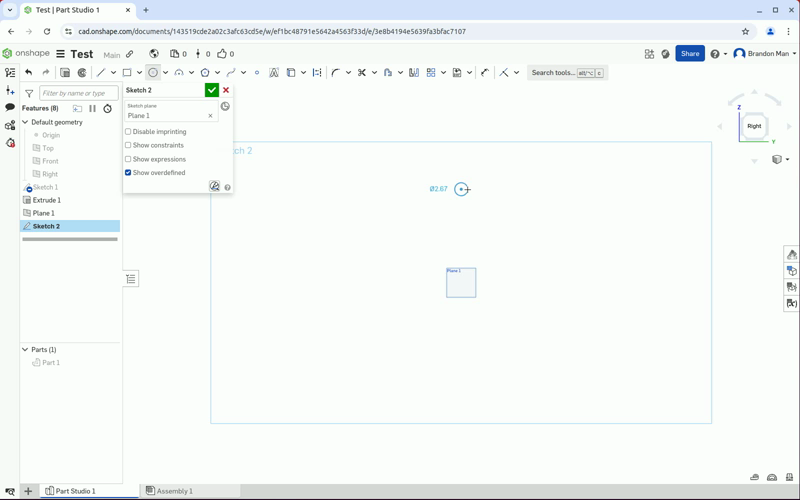
click(467, 189)
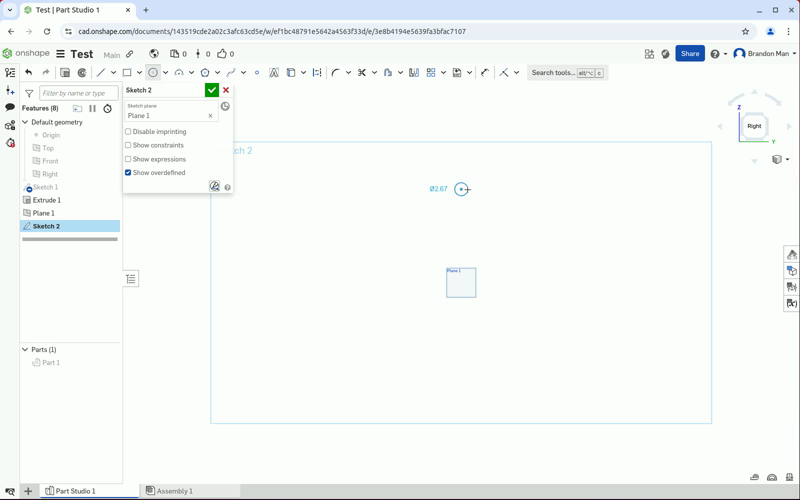
key(esc)
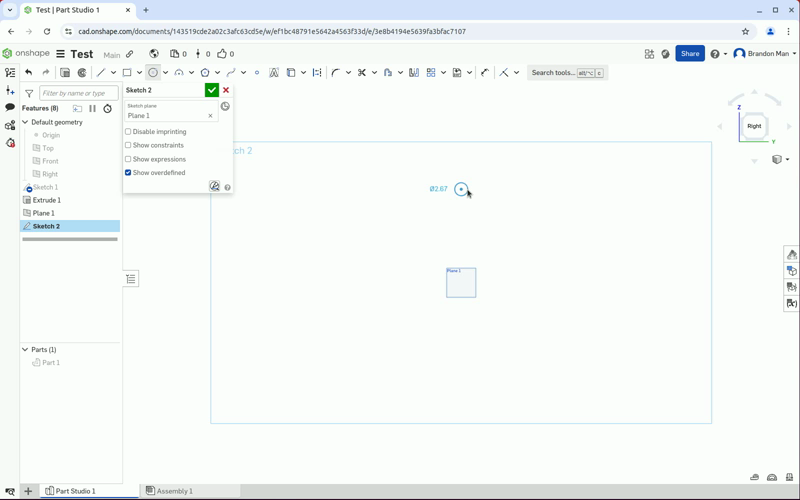
mouse_move(459, 184)
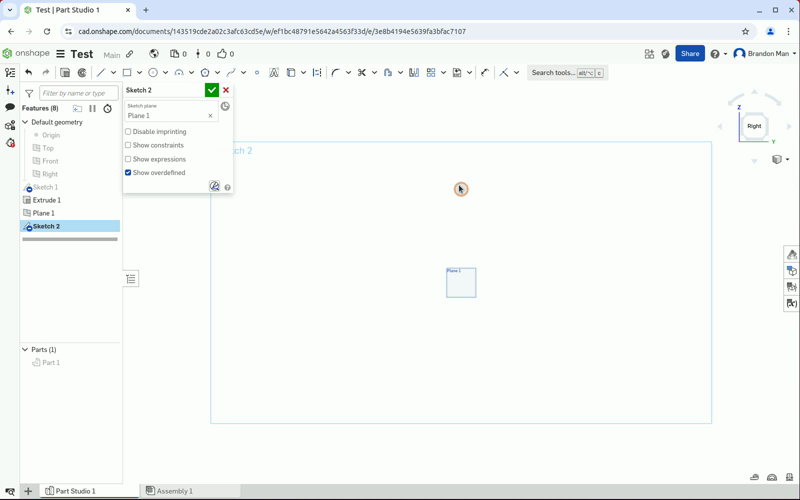
scroll(6)
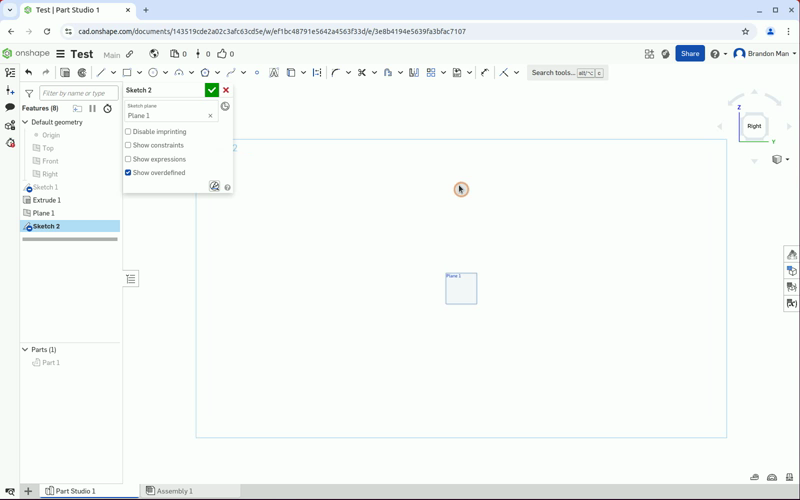
scroll(6)
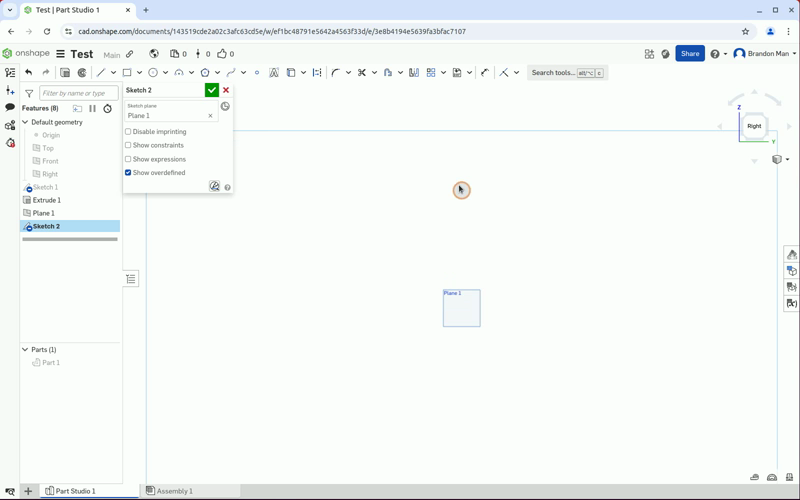
scroll(6)
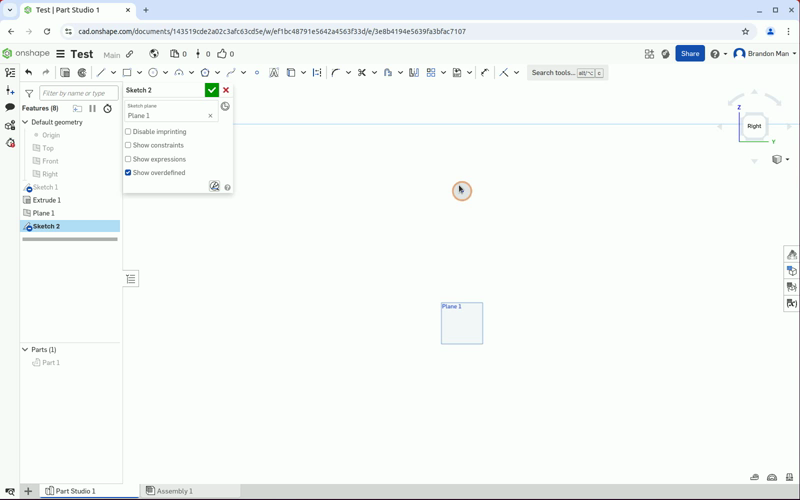
scroll(6)
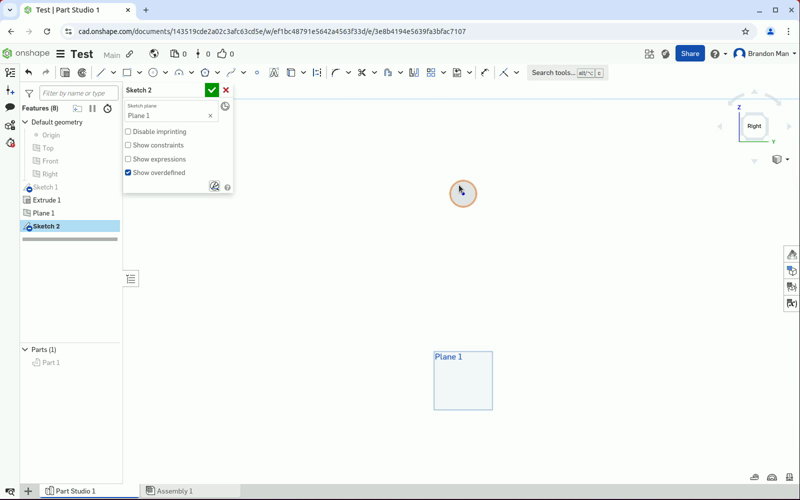
scroll(6)
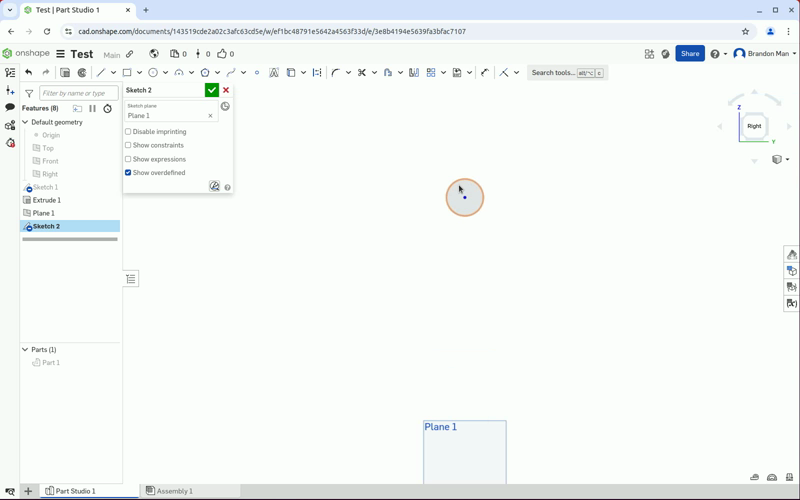
scroll(6)
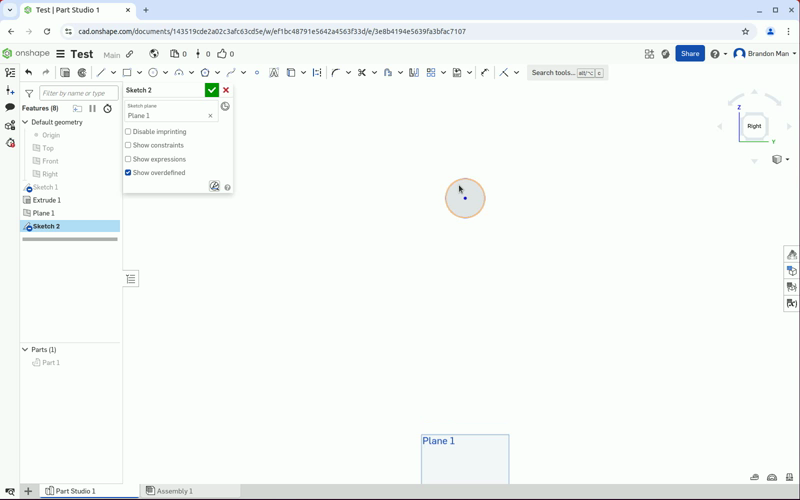
scroll(6)
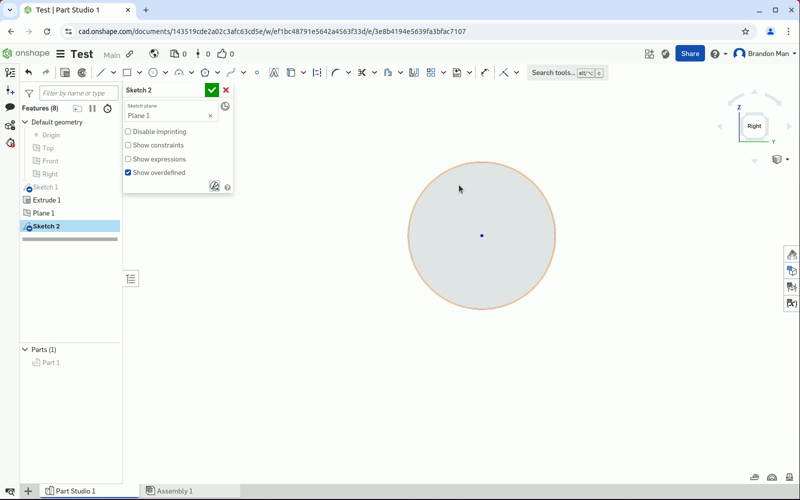
click(459, 184)
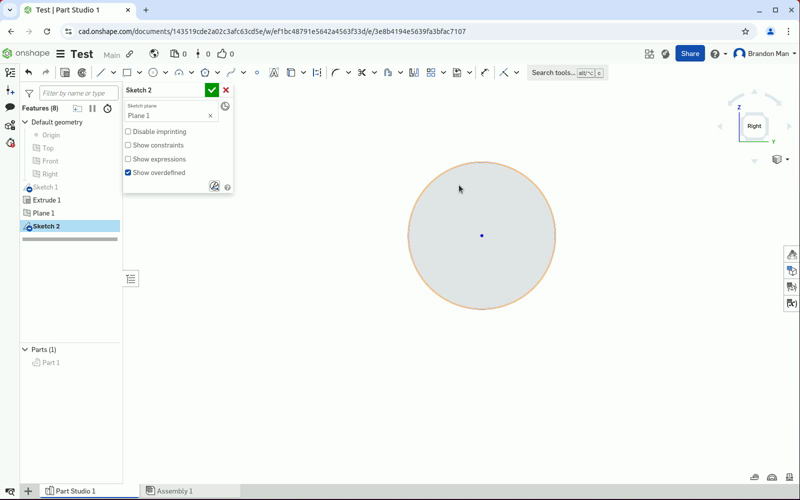
scroll(-6)
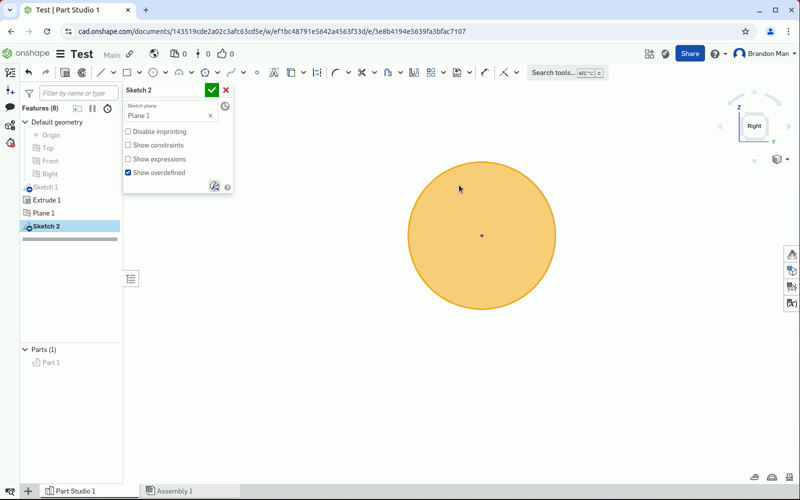
scroll(-6)
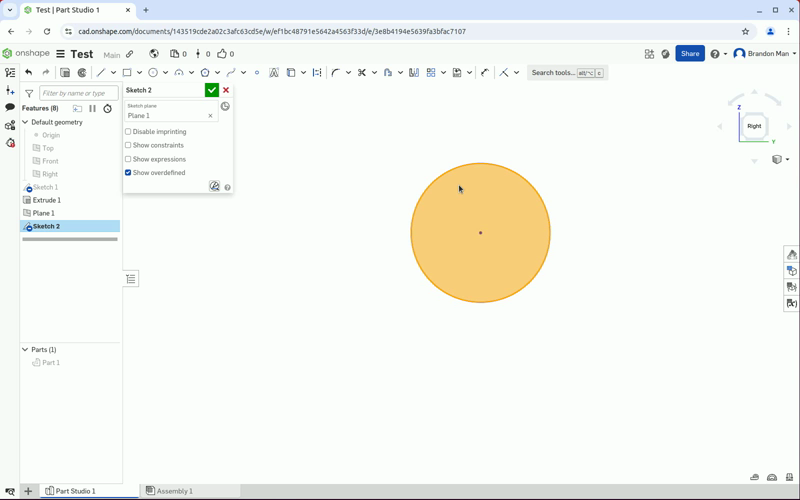
scroll(-6)
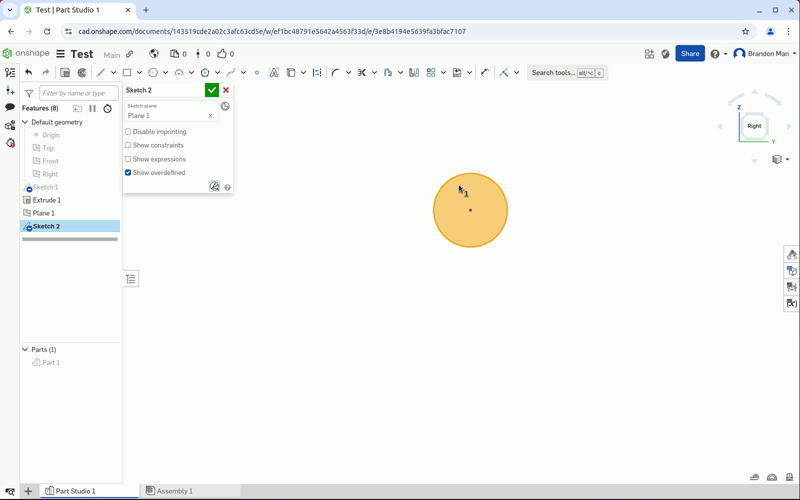
scroll(-6)
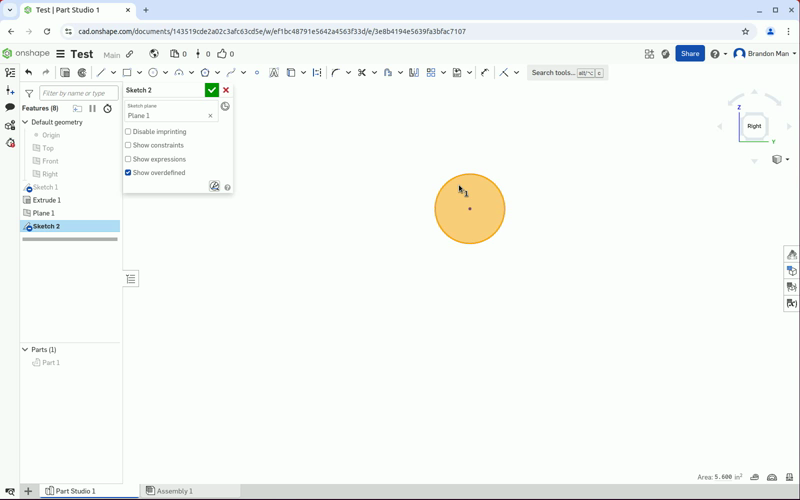
scroll(-6)
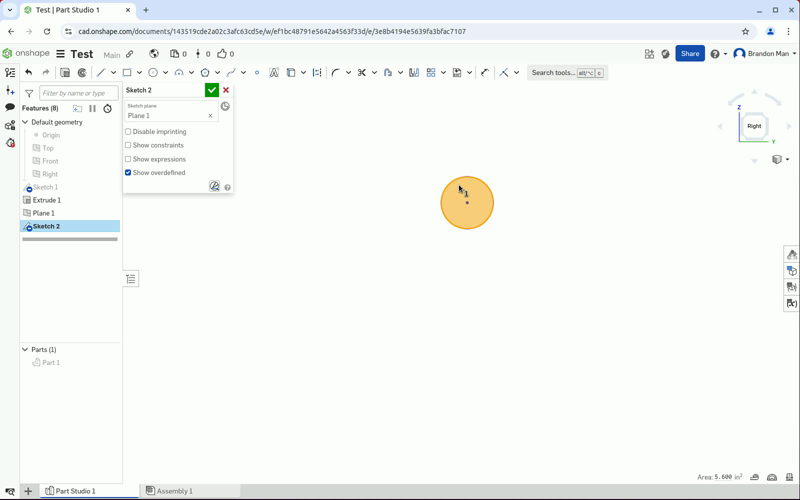
scroll(-6)
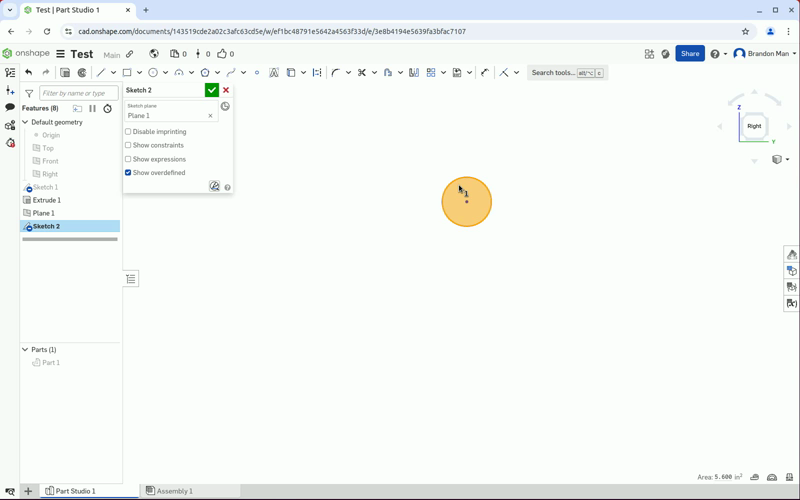
scroll(-6)
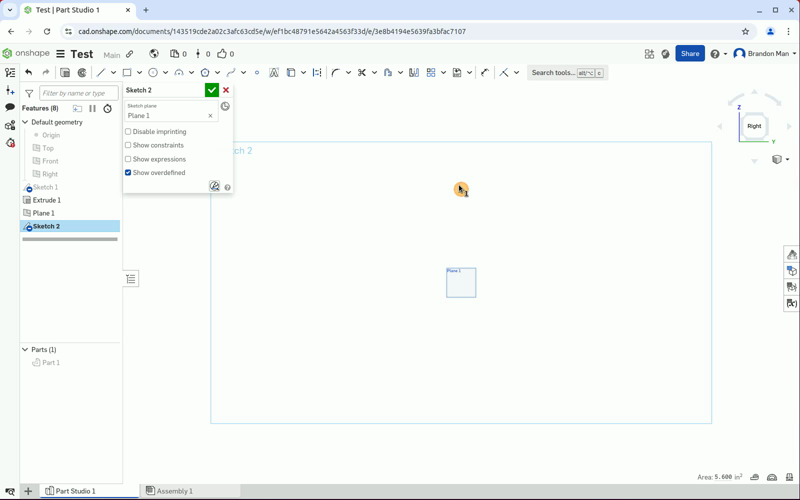
mouse_move(73, 352)
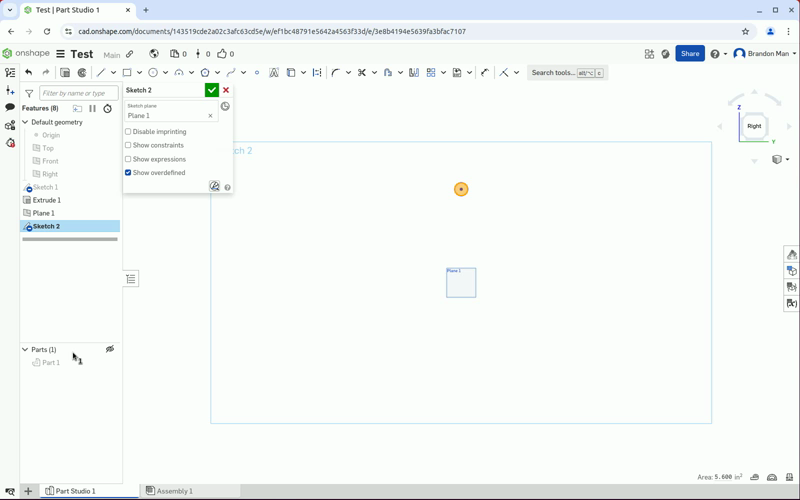
key(shift+y)
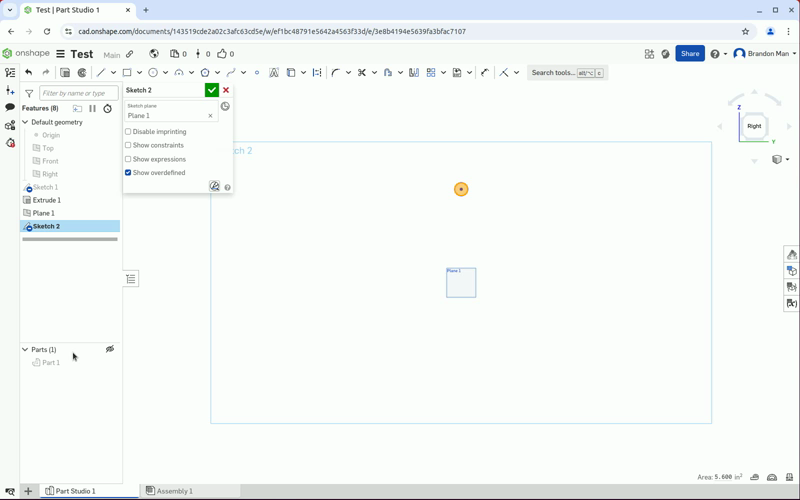
key(shift+e)
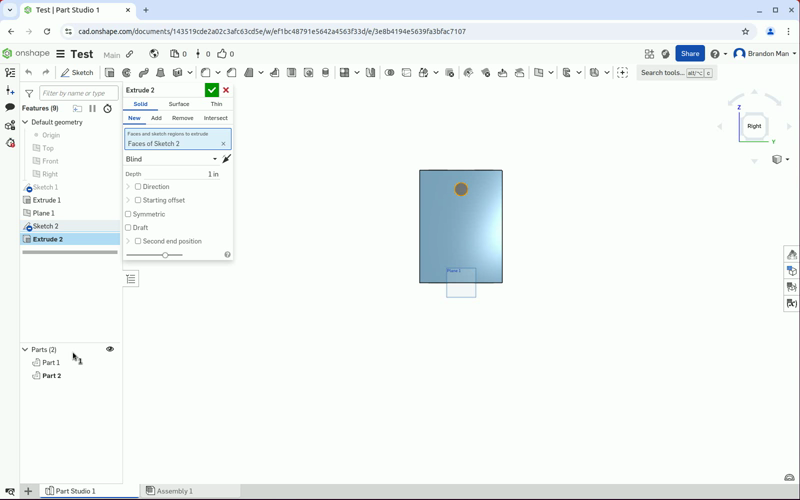
mouse_move(143, 106)
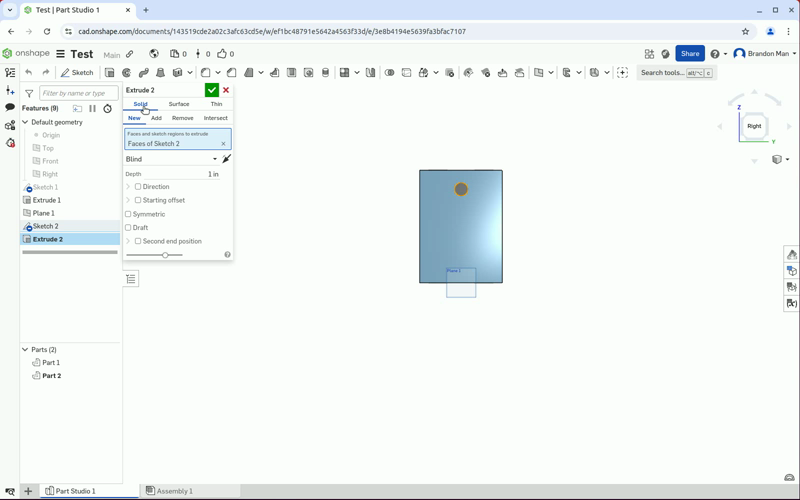
click(143, 106)
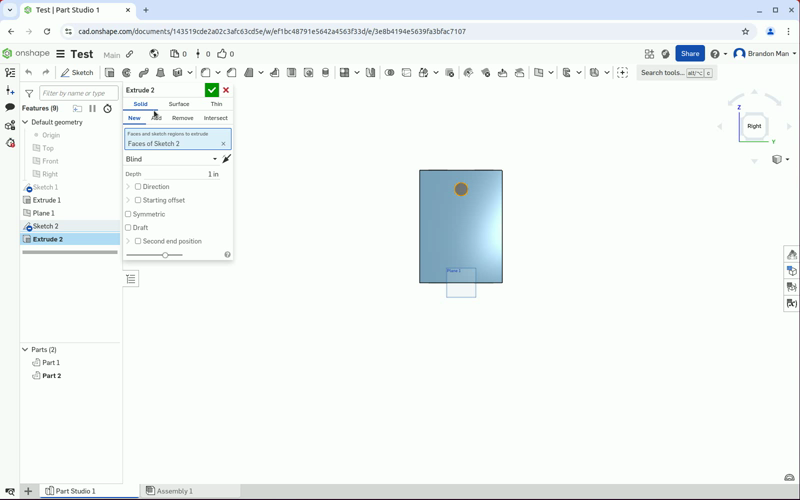
mouse_move(186, 120)
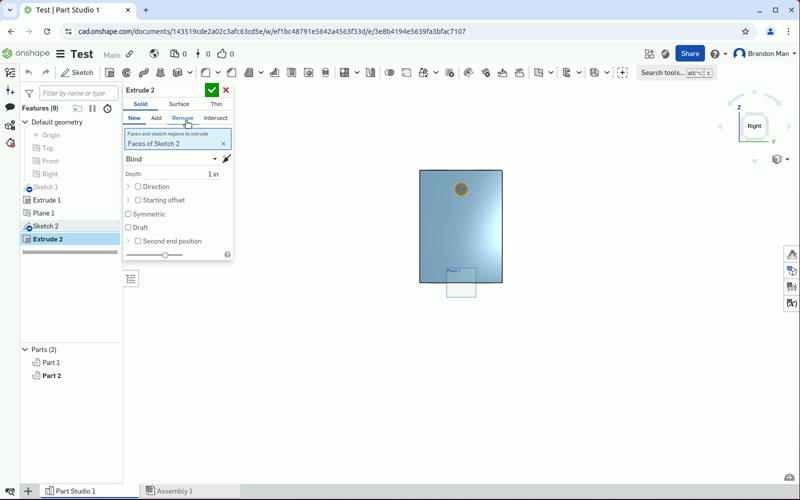
click(186, 120)
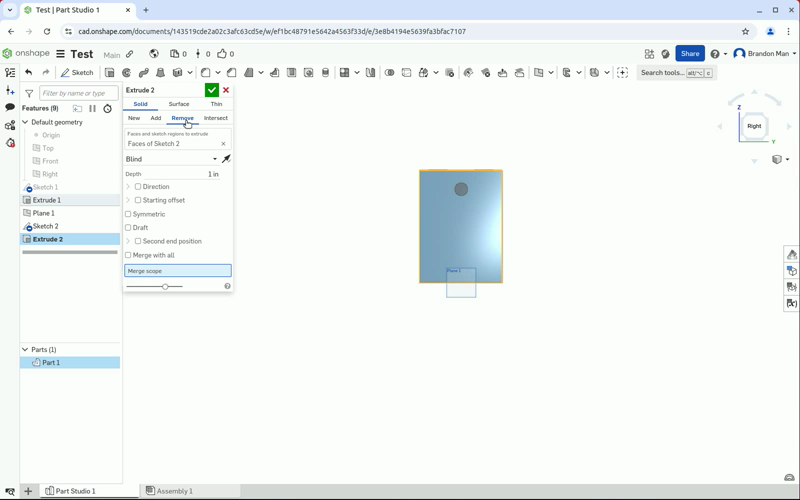
key(tab, 4)
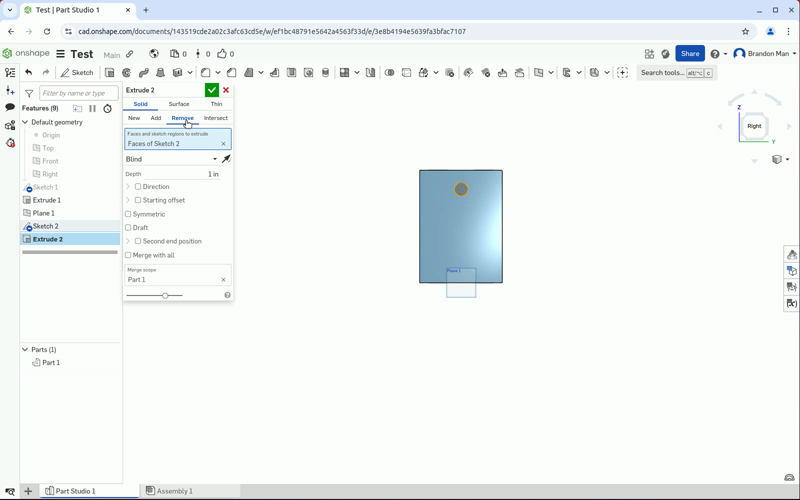
text(3.851)
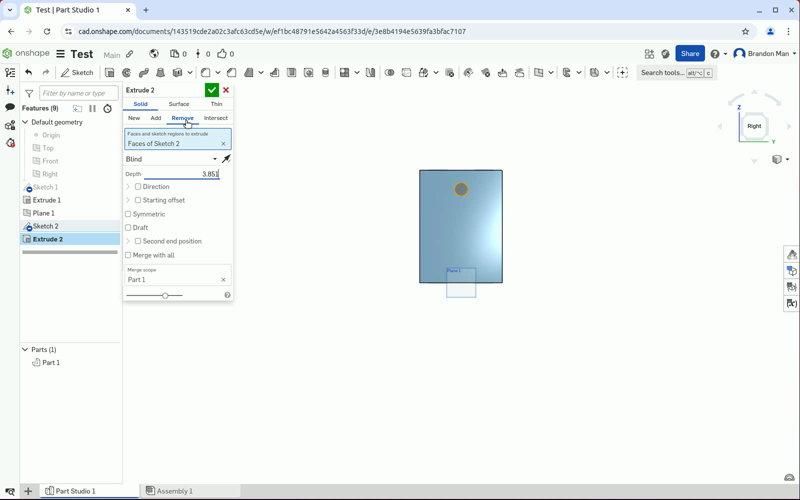
key(tab, 6)
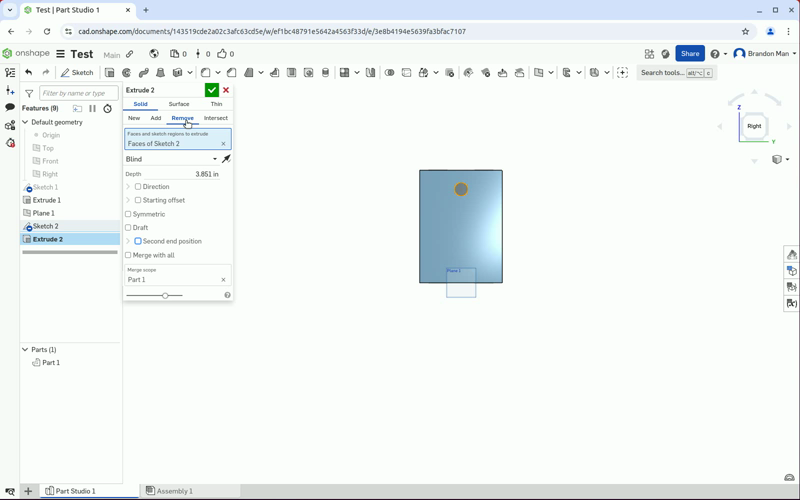
key(space)
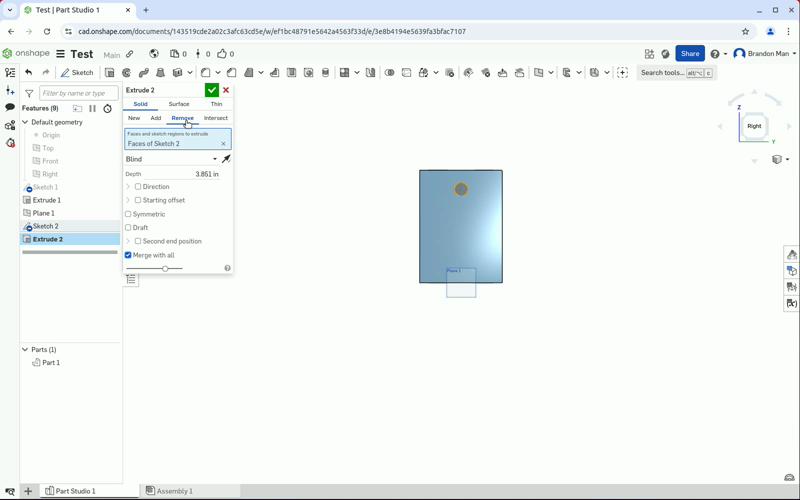
key(enter)
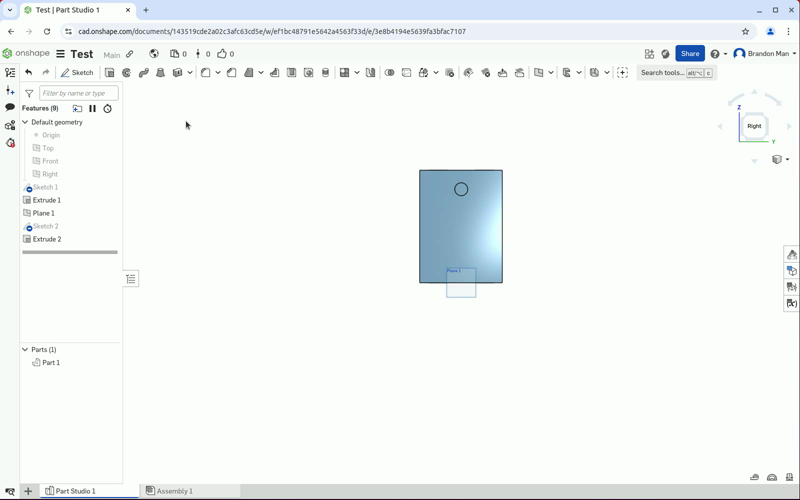
key(shift+h)
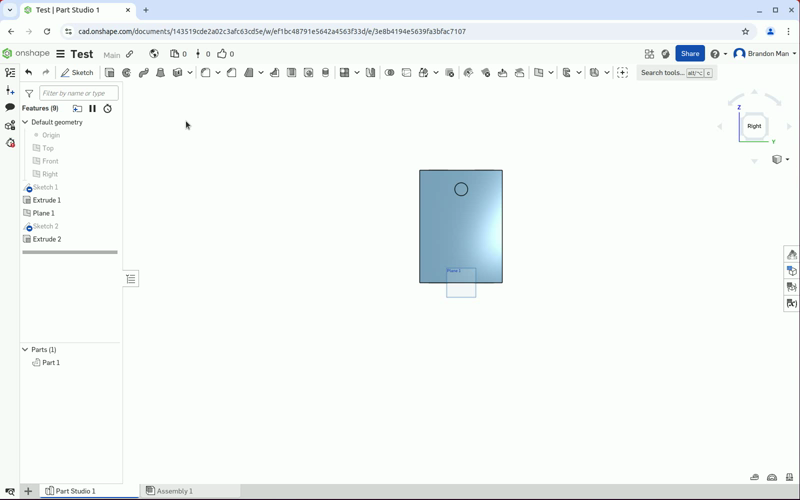
key(shift+h)
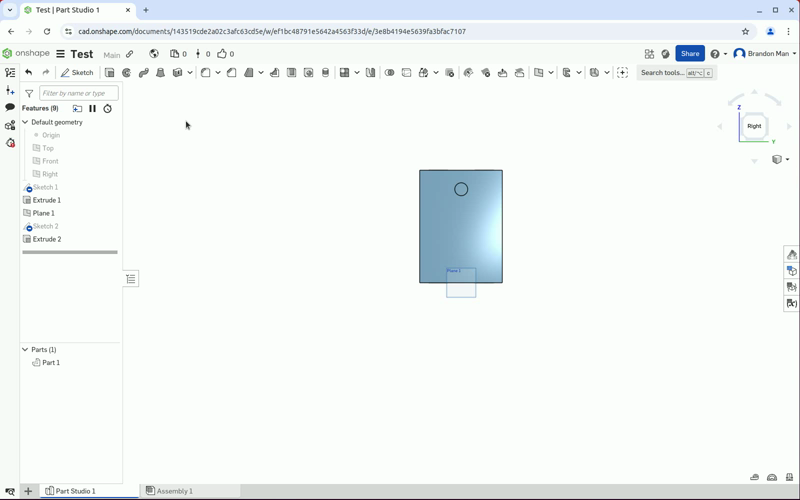
mouse_move(73, 189)
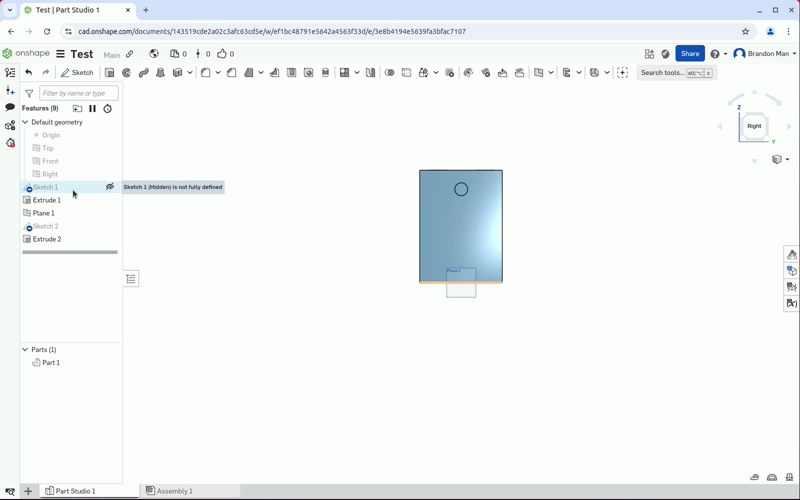
click(73, 189)
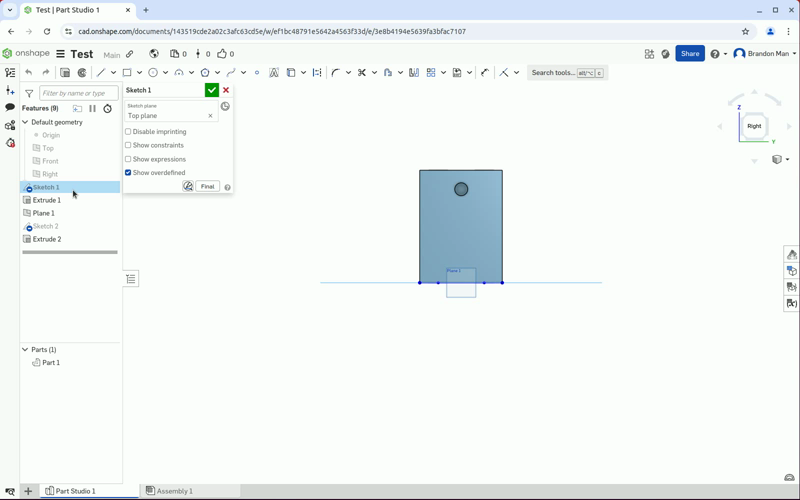
mouse_move(229, 92)
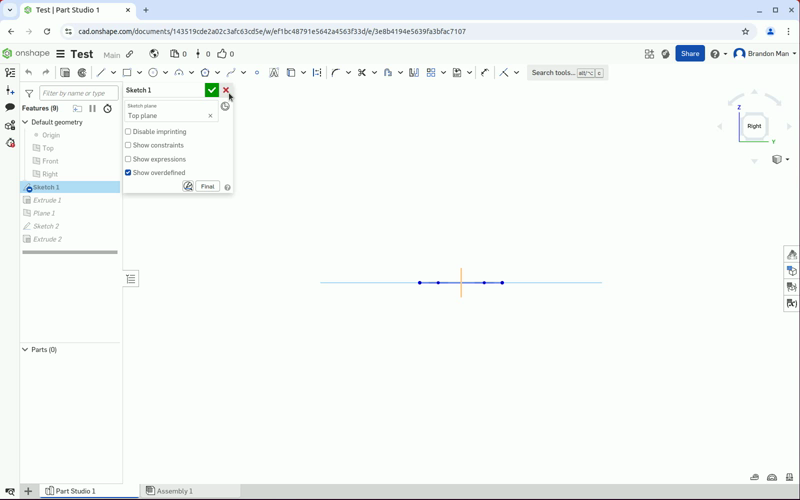
click(229, 92)
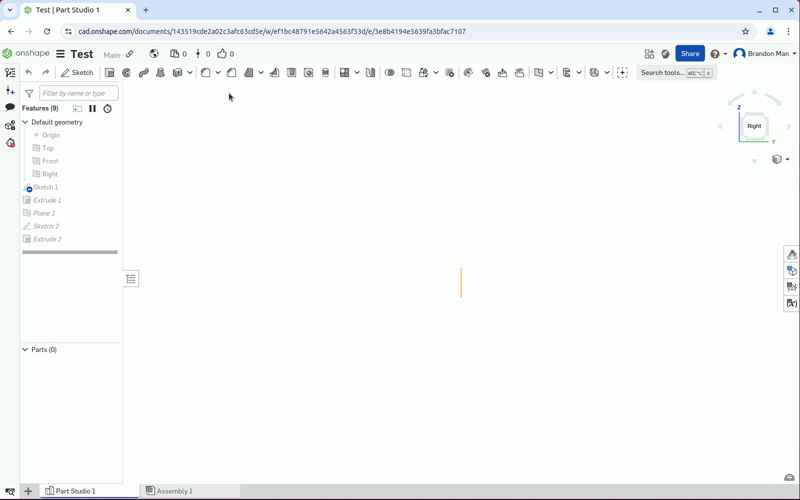
key(shift+s)
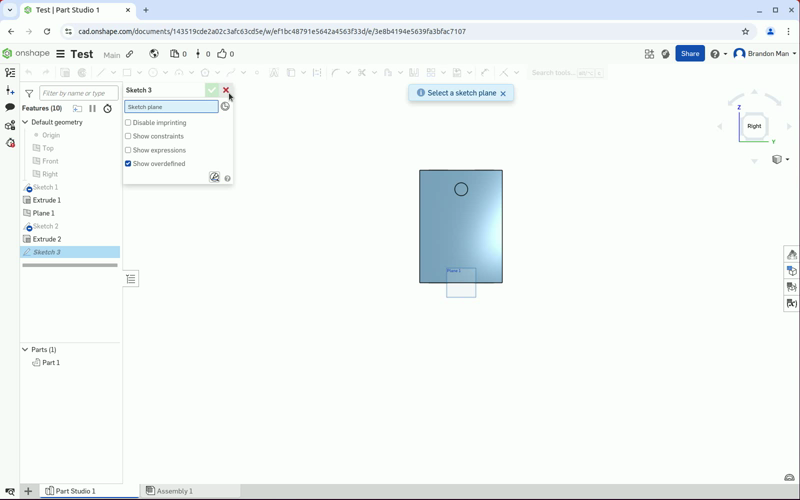
mouse_move(73, 215)
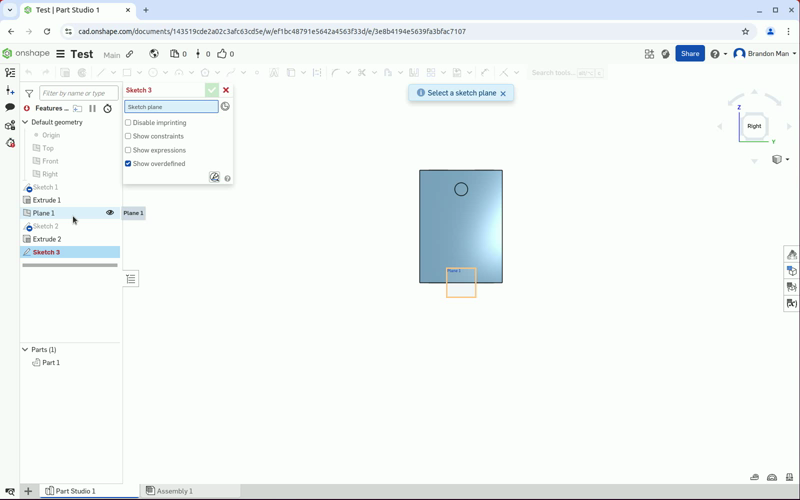
click(73, 215)
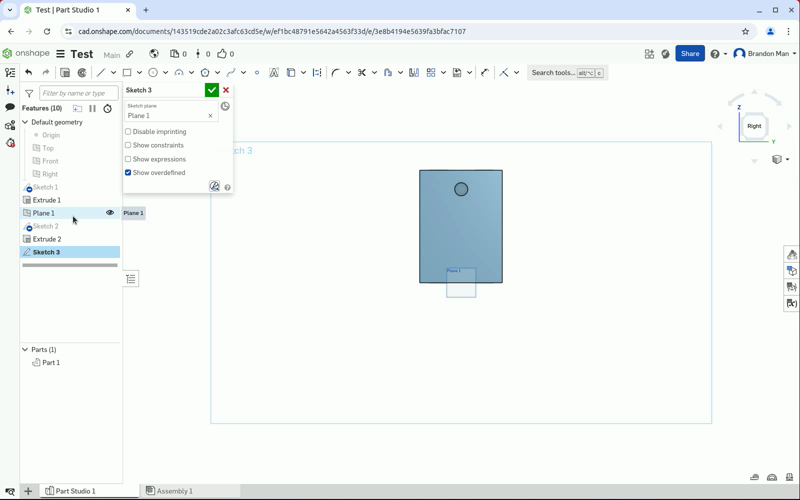
mouse_move(73, 352)
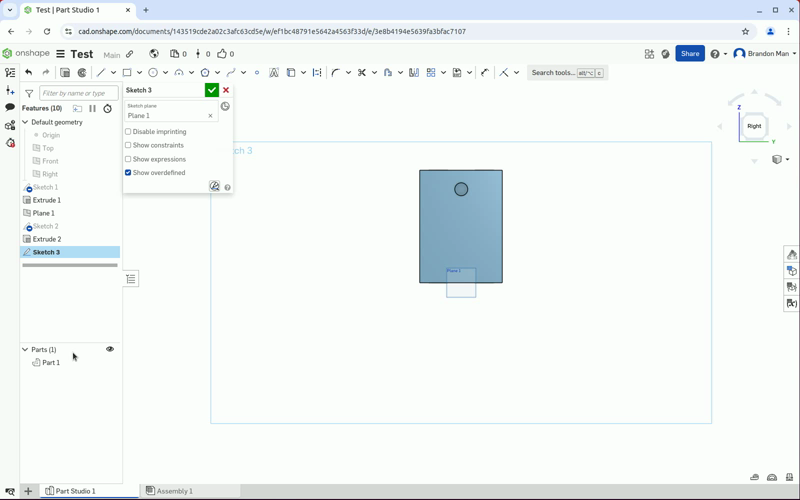
key(y)
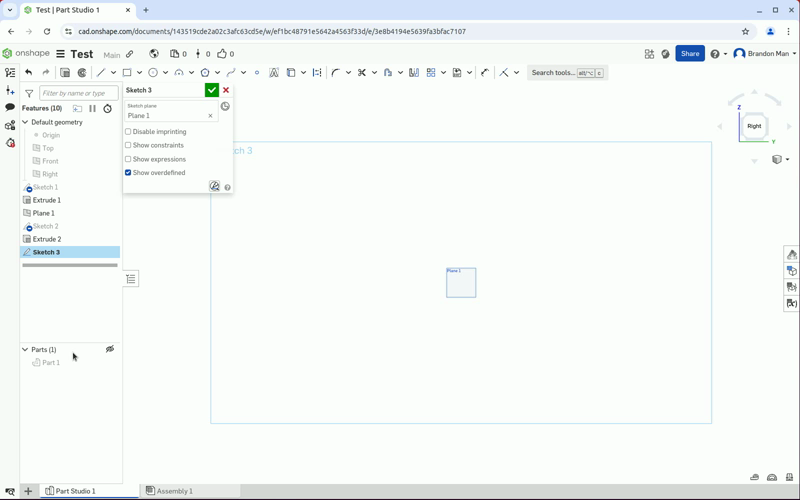
key(c)
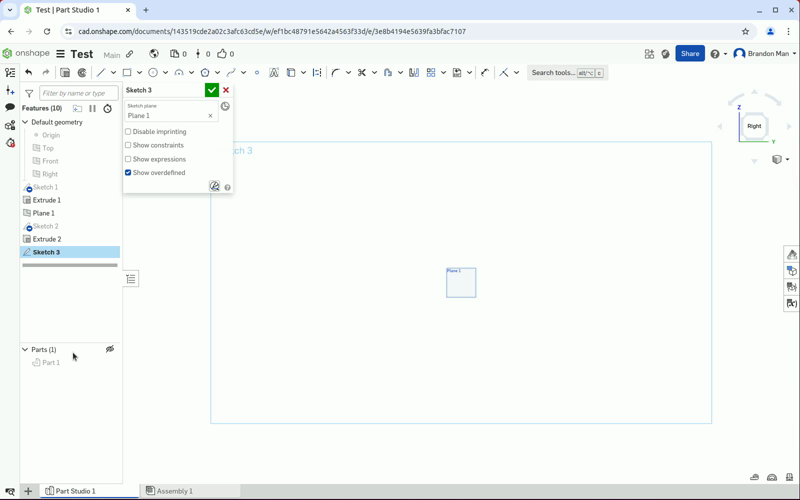
key_down(shift)
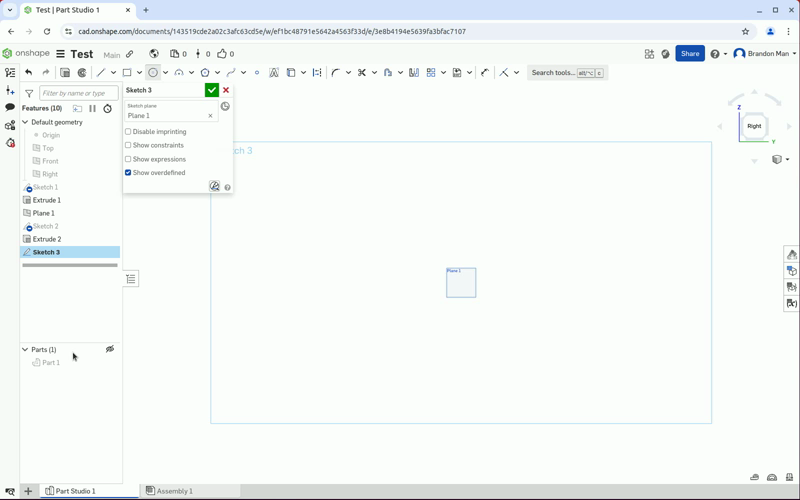
mouse_move(461, 264)
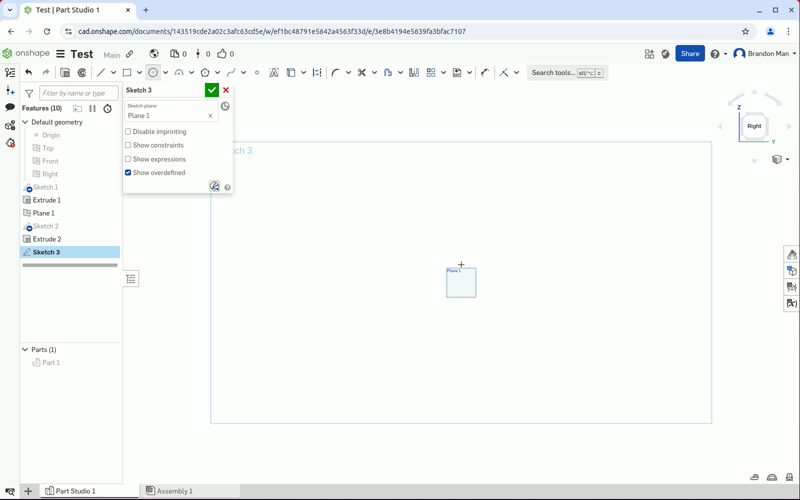
click(461, 264)
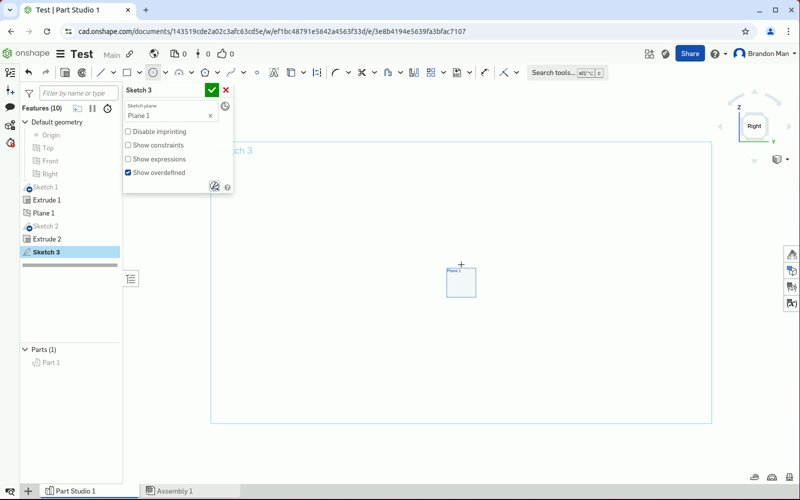
key_up(shift)
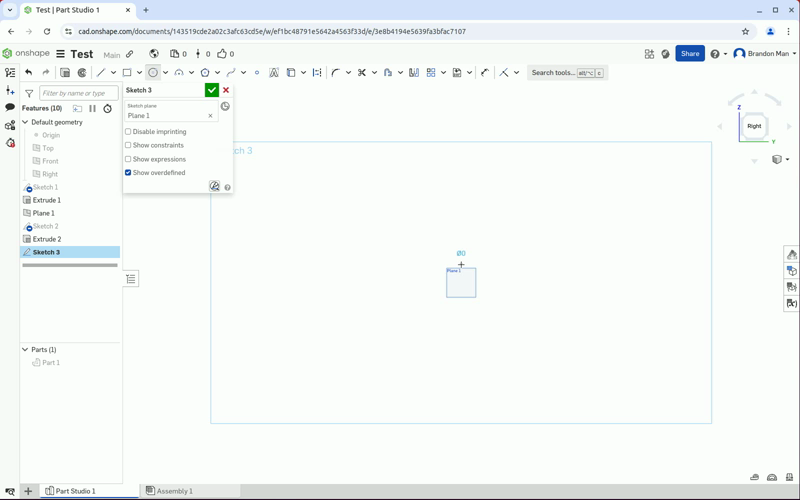
mouse_move(467, 264)
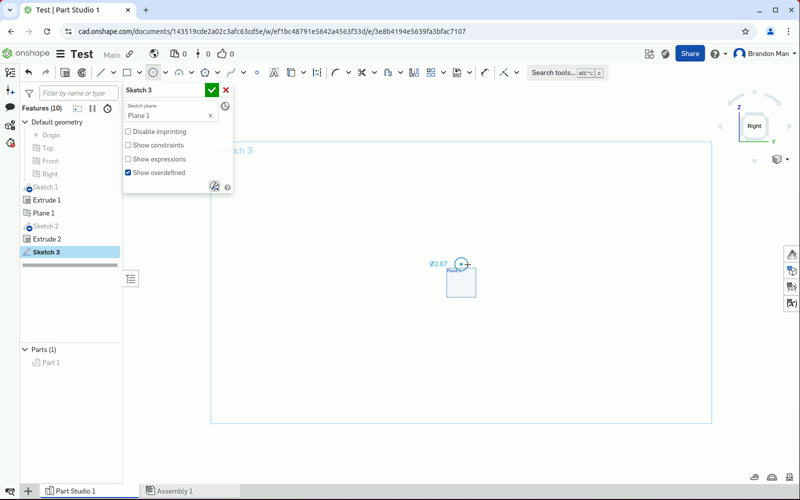
click(467, 264)
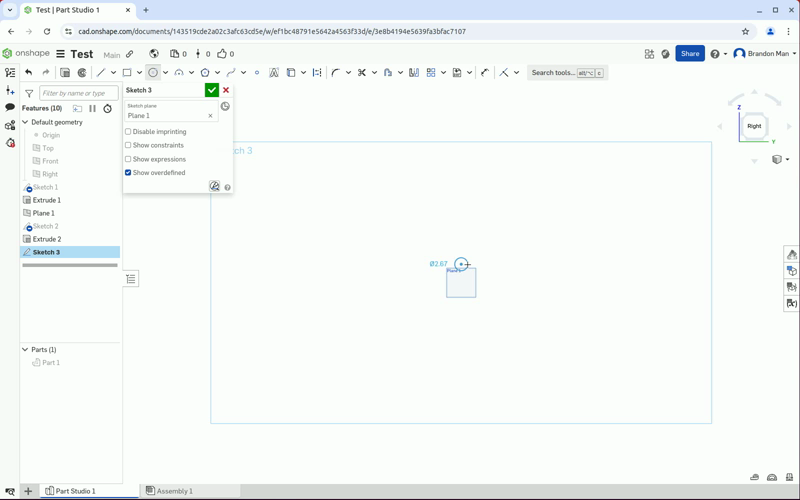
key(esc)
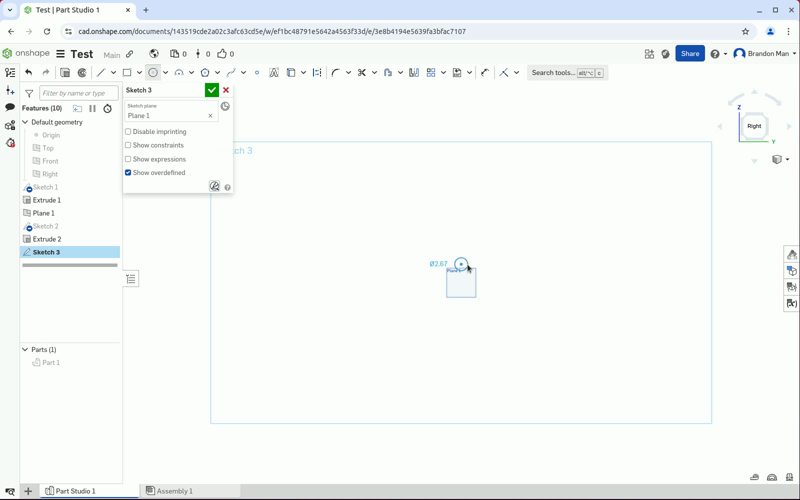
mouse_move(459, 260)
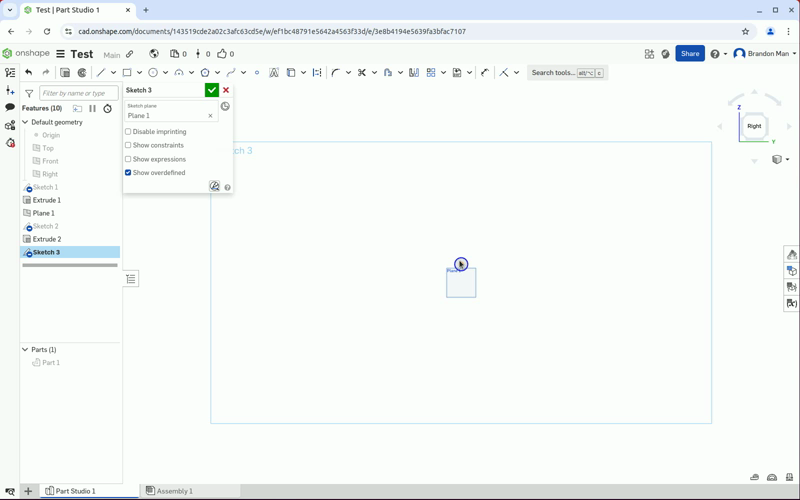
scroll(6)
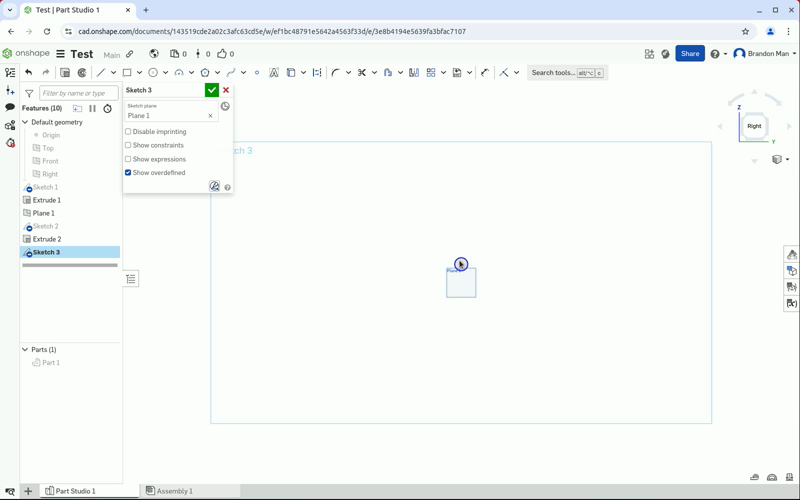
scroll(6)
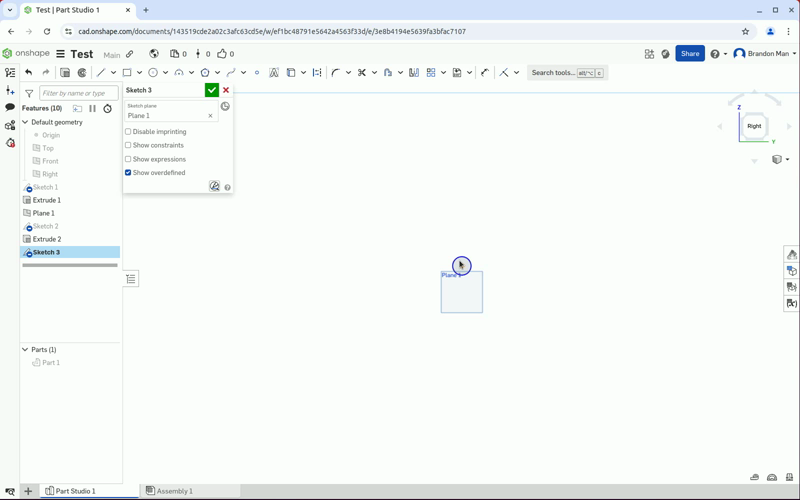
scroll(6)
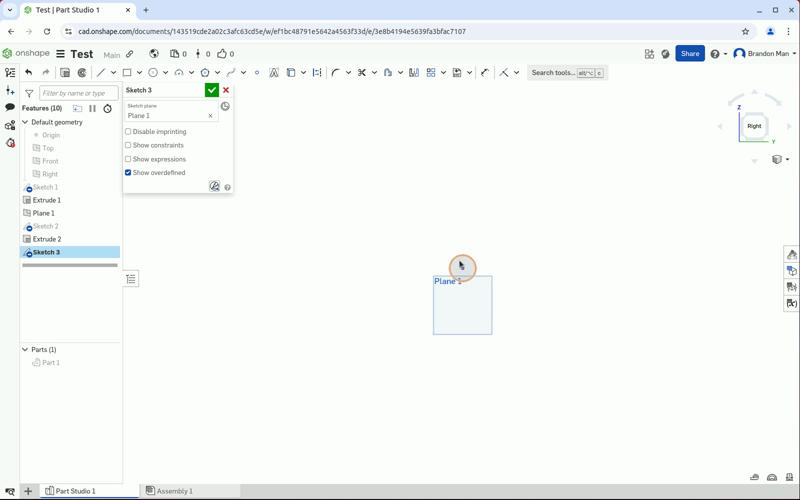
scroll(6)
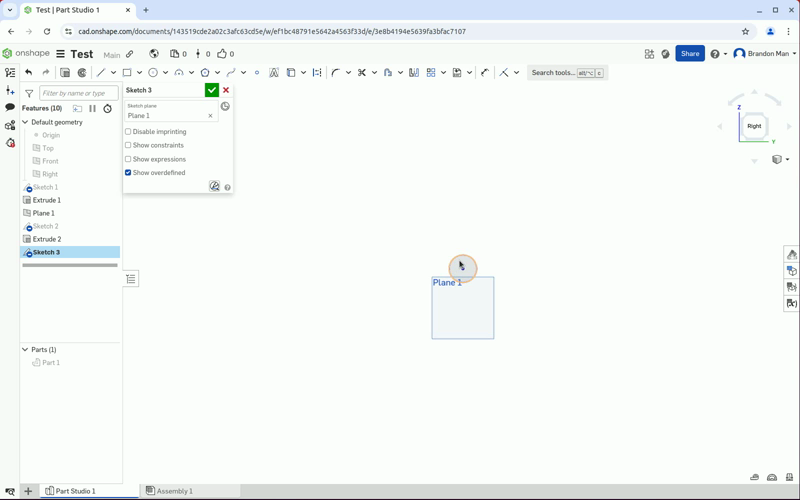
scroll(6)
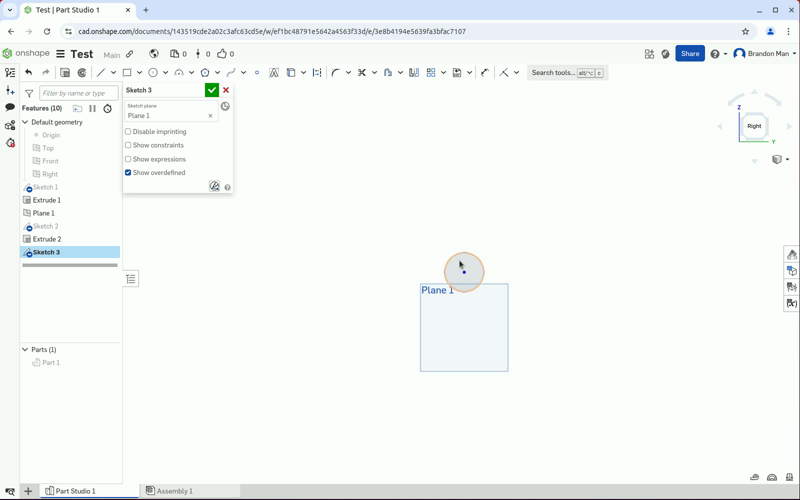
scroll(6)
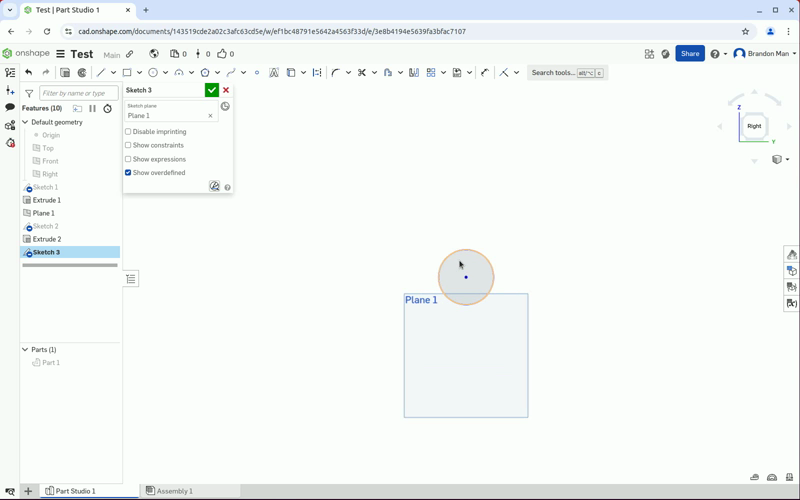
scroll(6)
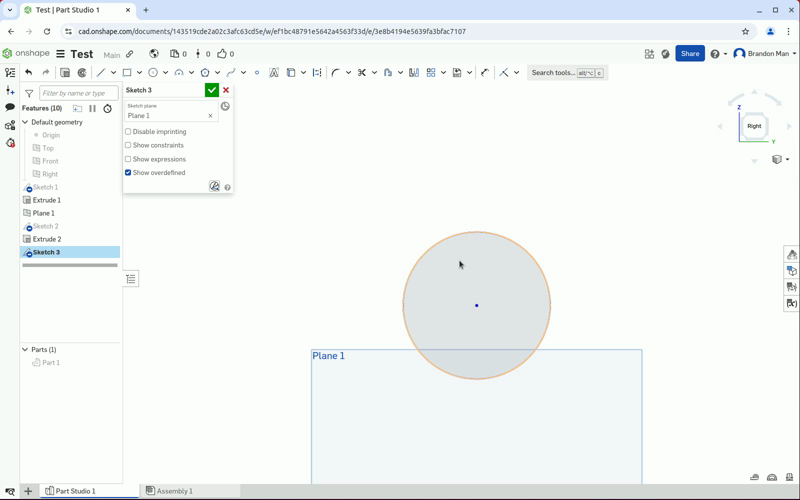
click(459, 260)
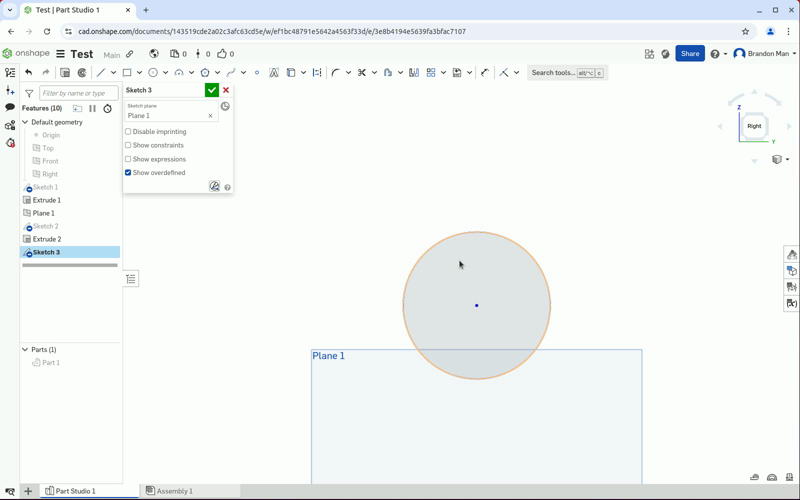
scroll(-6)
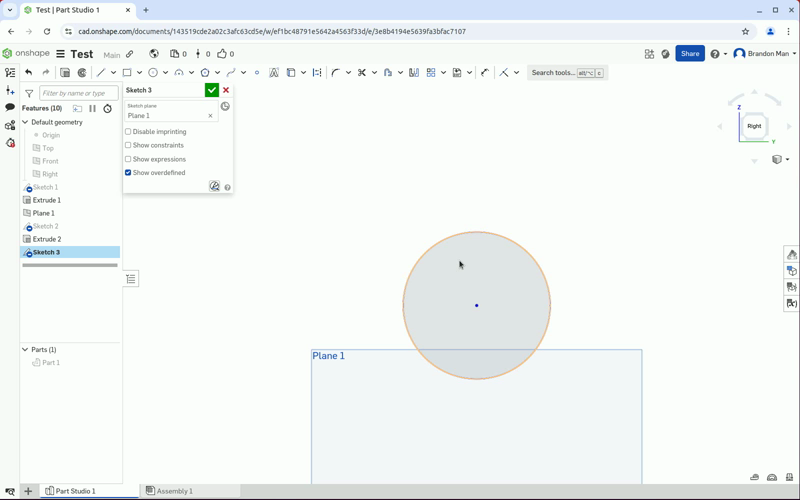
scroll(-6)
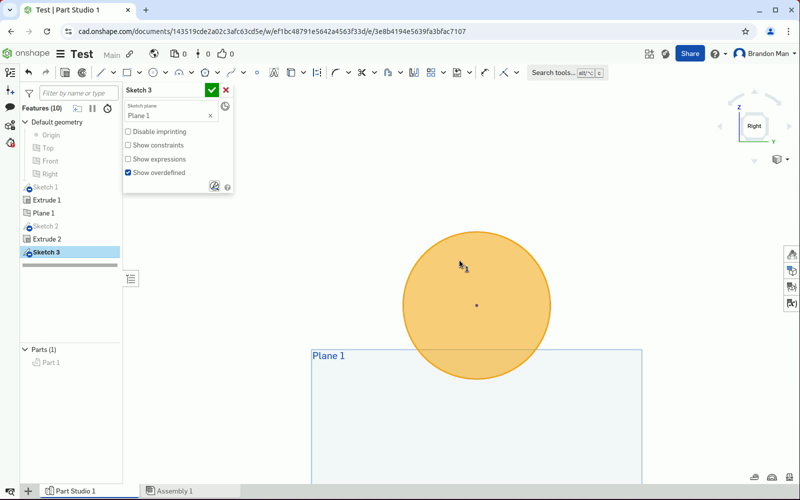
scroll(-6)
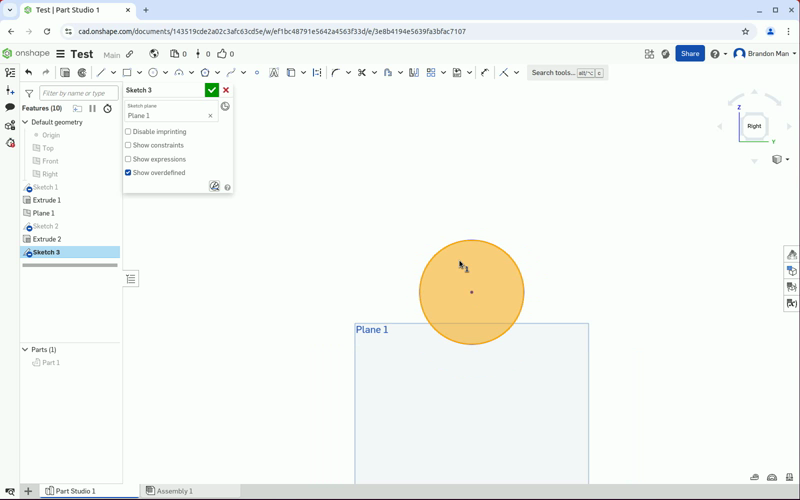
scroll(-6)
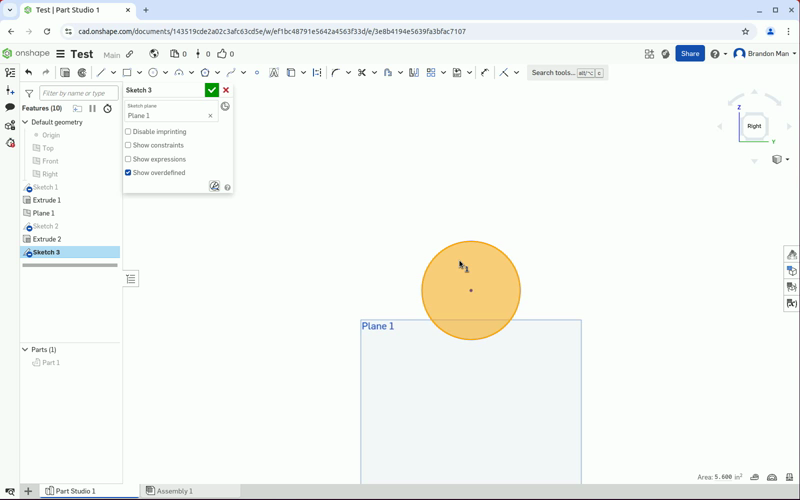
scroll(-6)
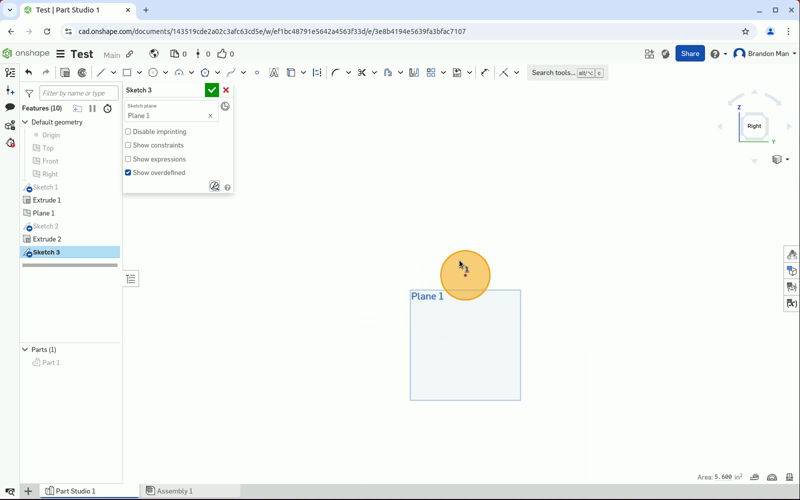
scroll(-6)
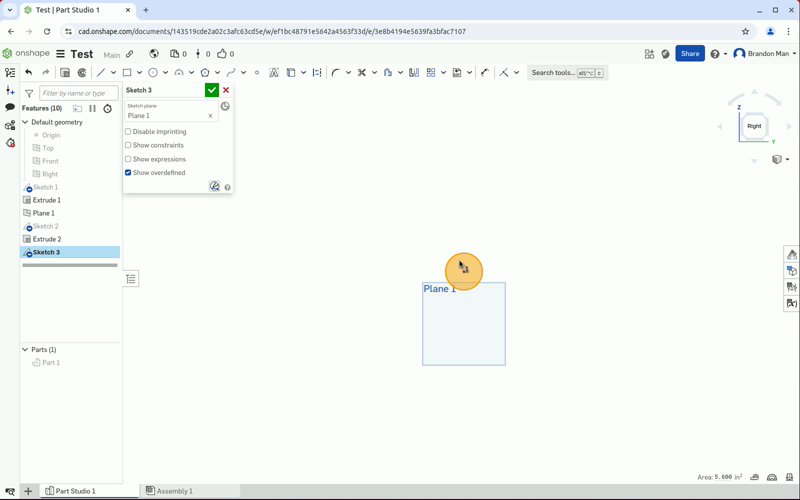
scroll(-6)
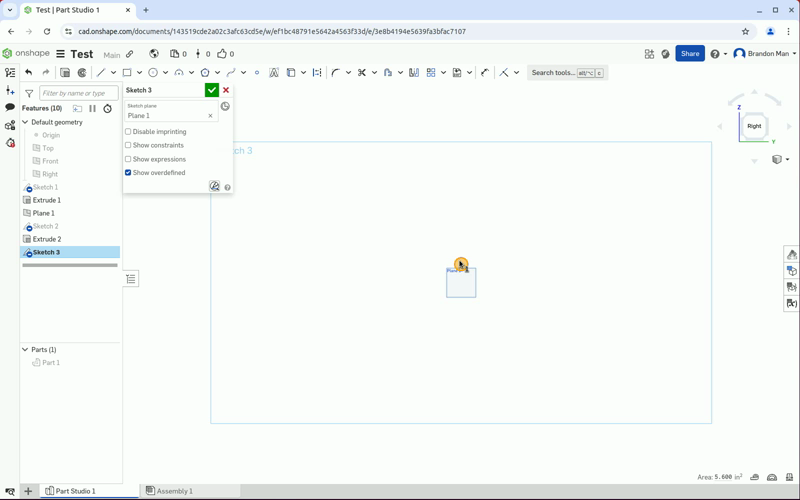
mouse_move(73, 352)
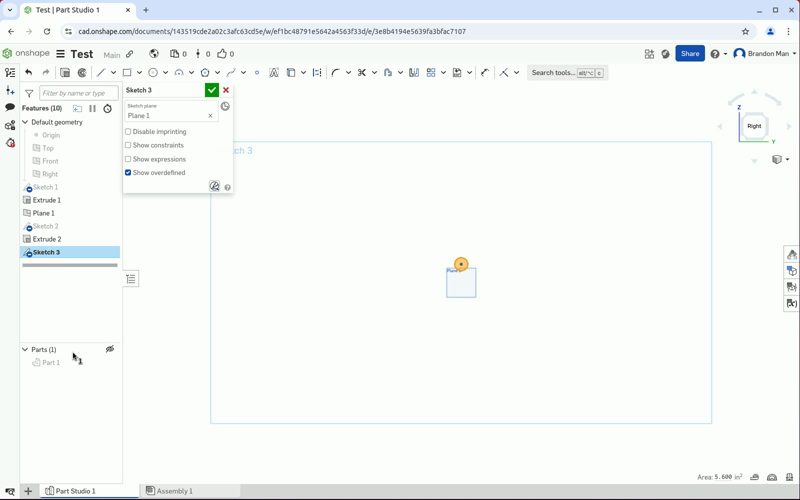
key(shift+y)
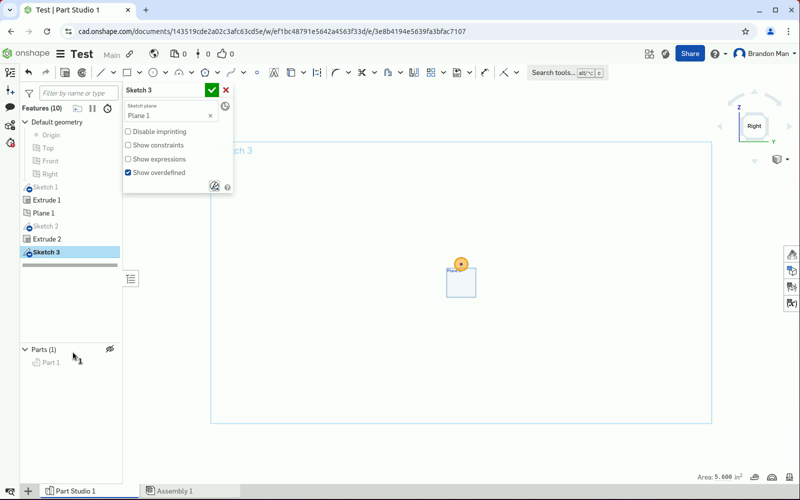
key(shift+e)
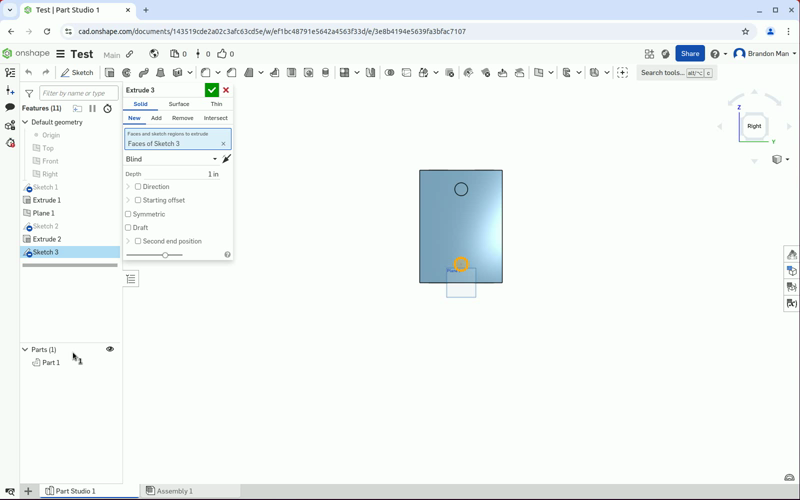
mouse_move(143, 106)
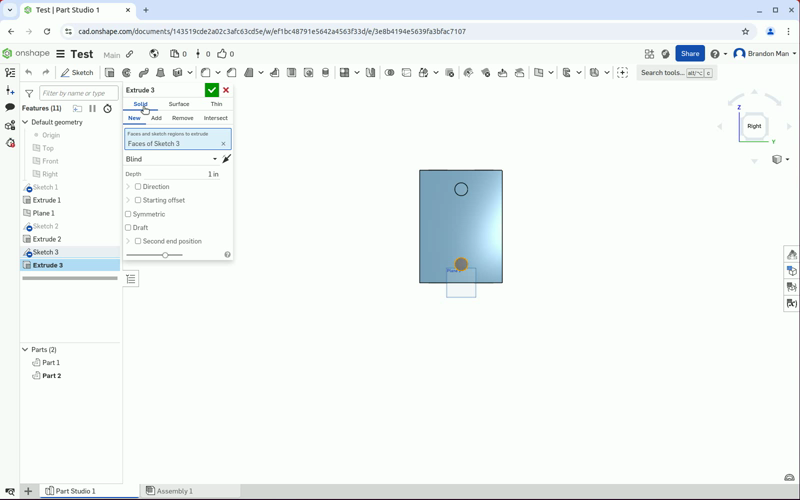
click(143, 106)
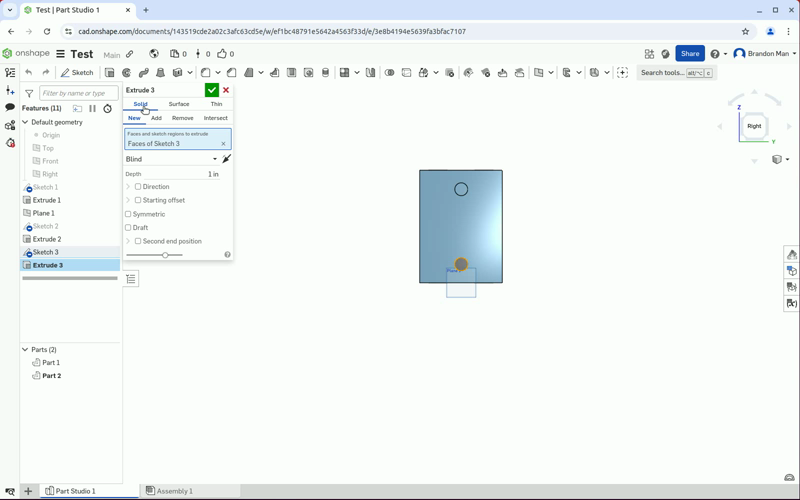
mouse_move(186, 120)
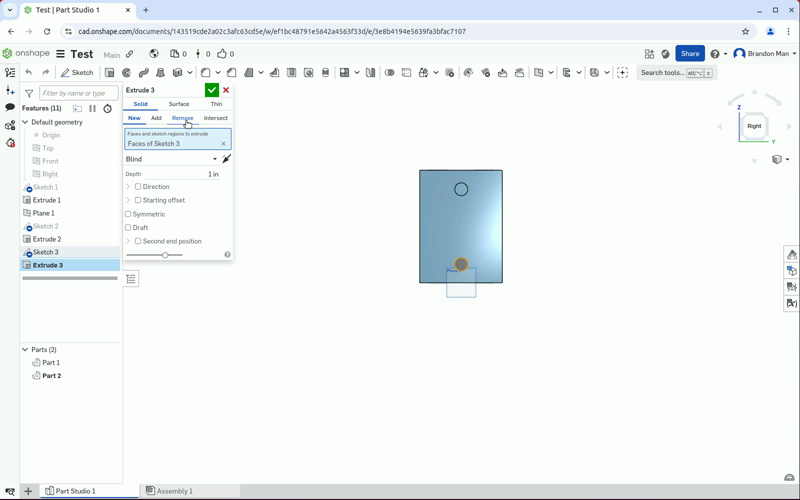
click(186, 120)
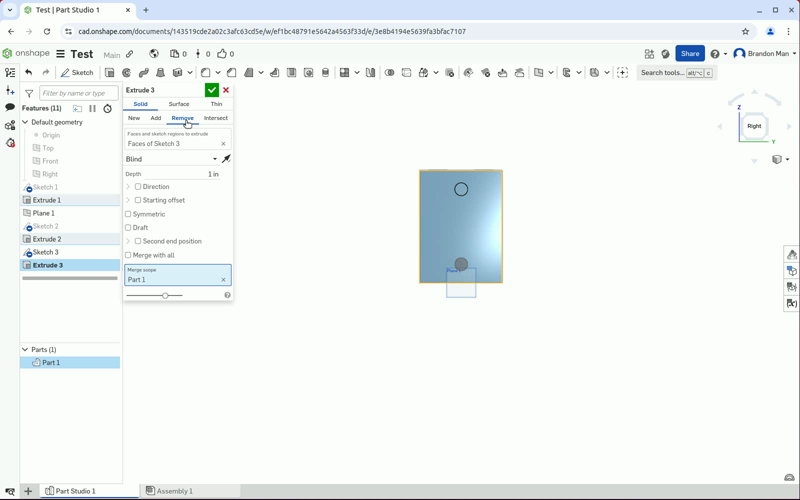
key(tab, 4)
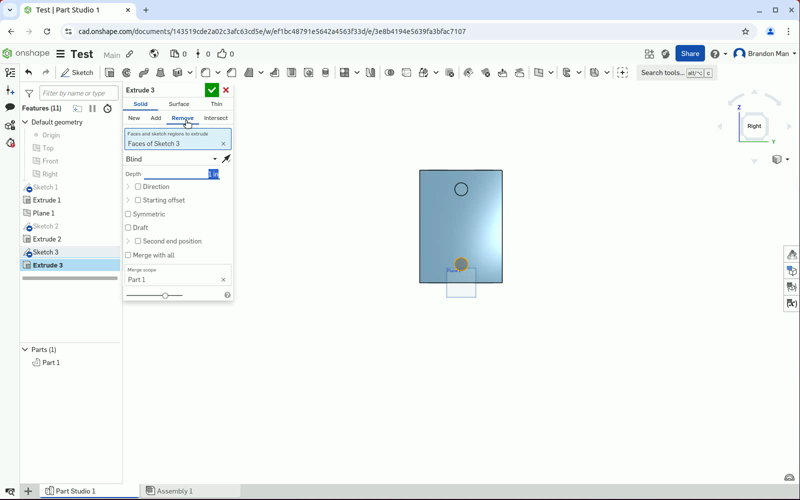
text(3.851)
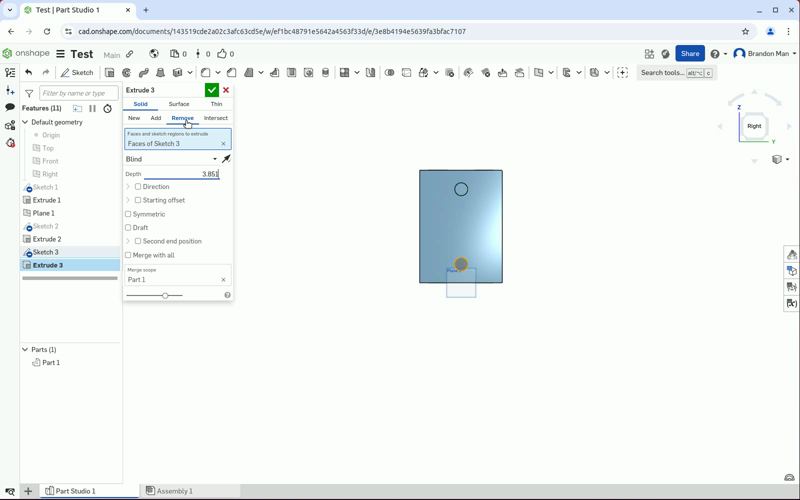
key(tab, 6)
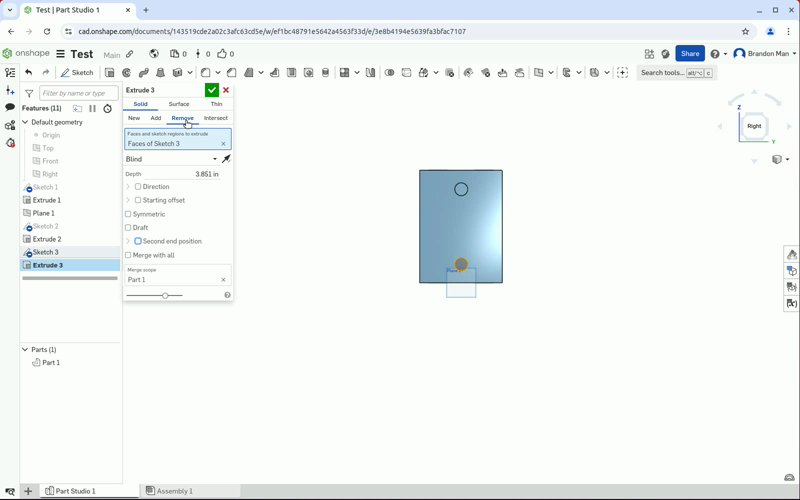
key(space)
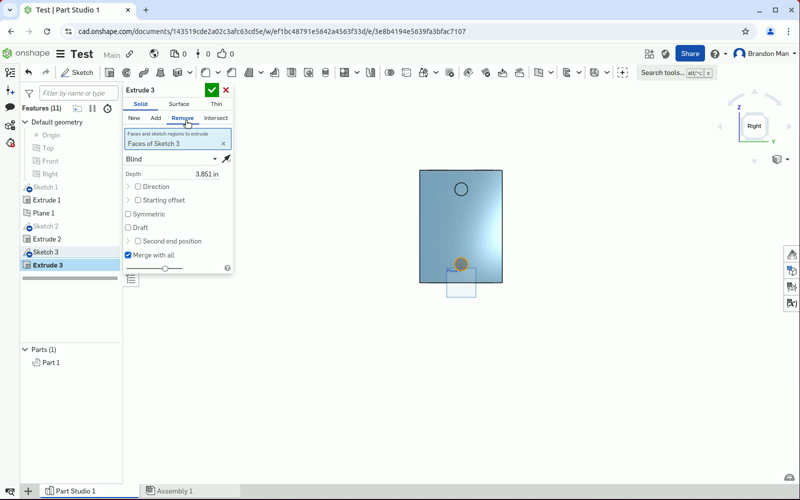
key(enter)
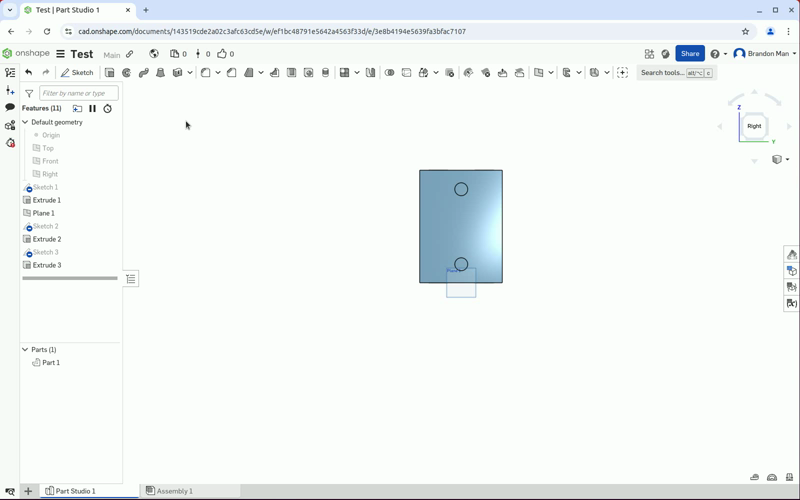
key(shift+h)
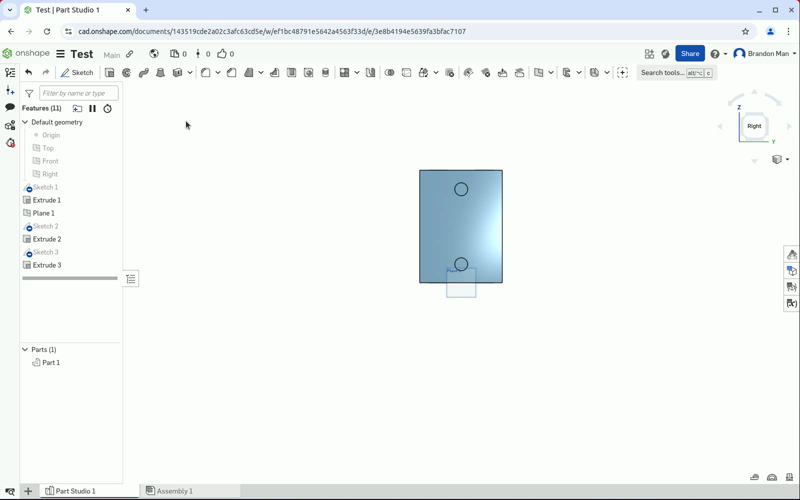
key(shift+h)
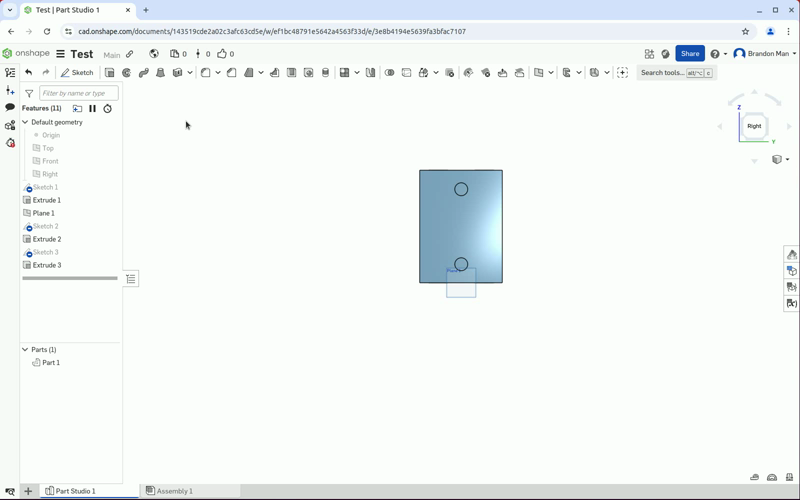
key(shift+7)
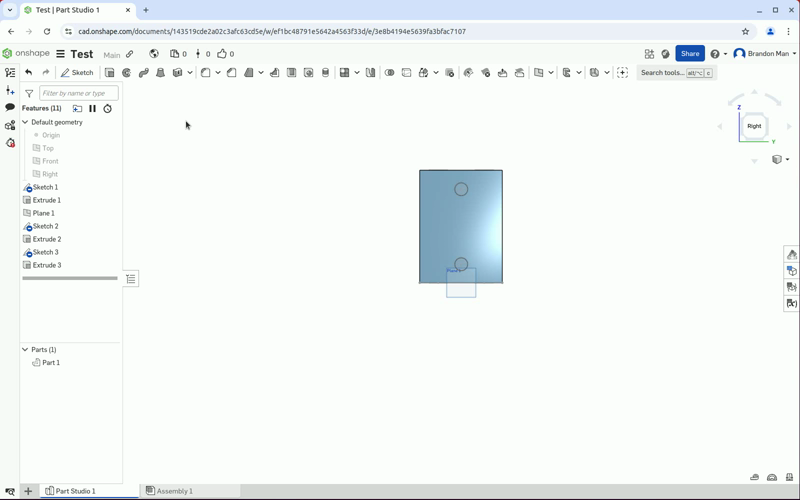
key(right, 2)
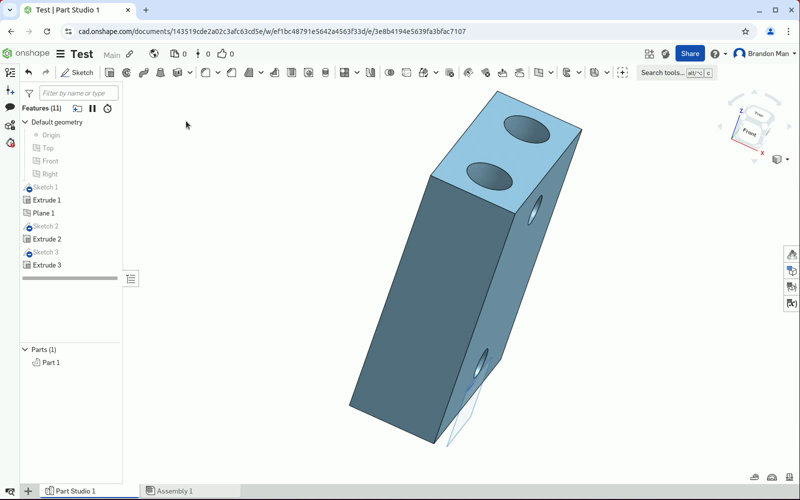
key(down, 2)
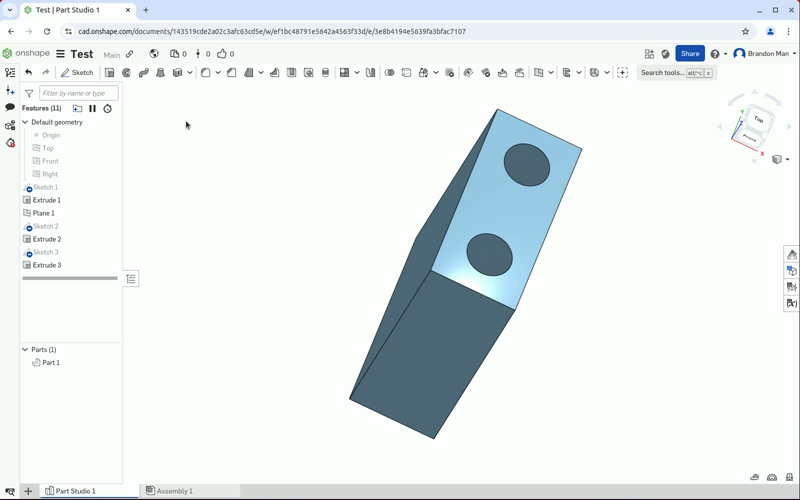
key(up, 2)
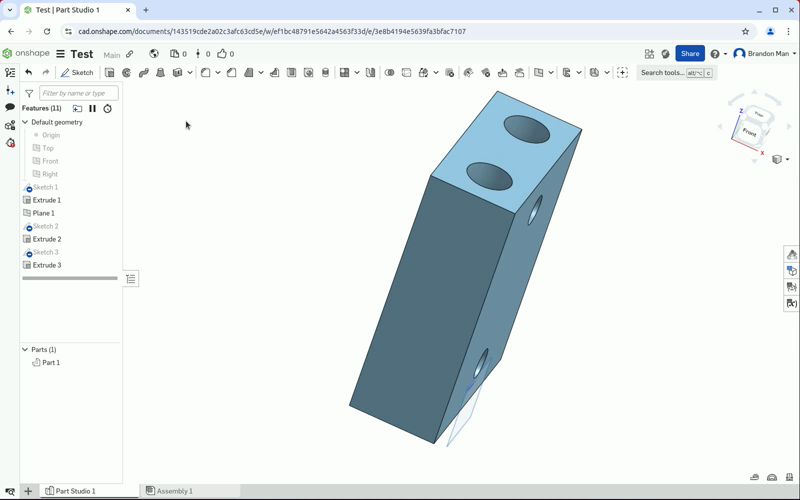
key(left, 2)
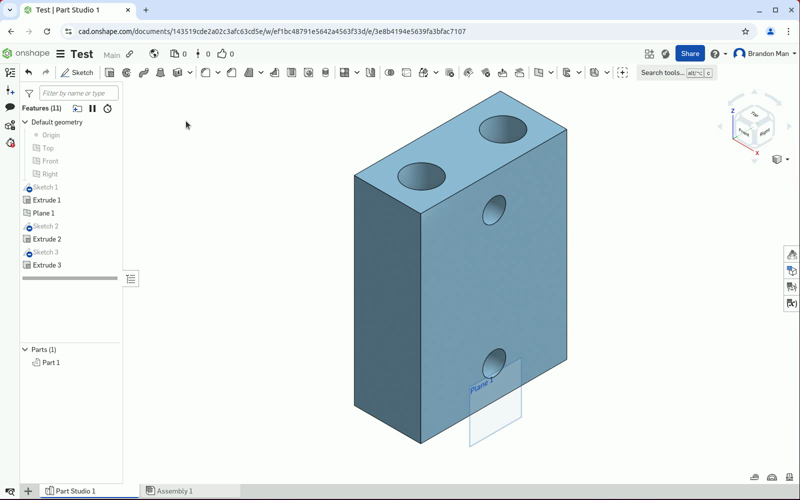
mouse_move(73, 189)
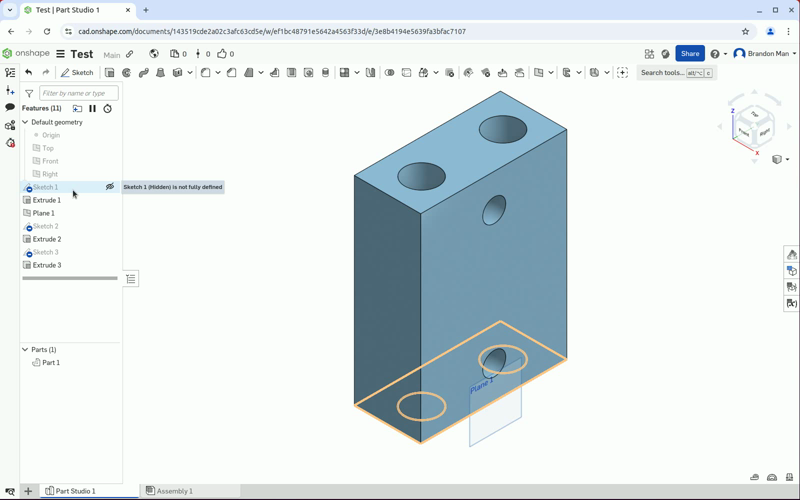
click(73, 189)